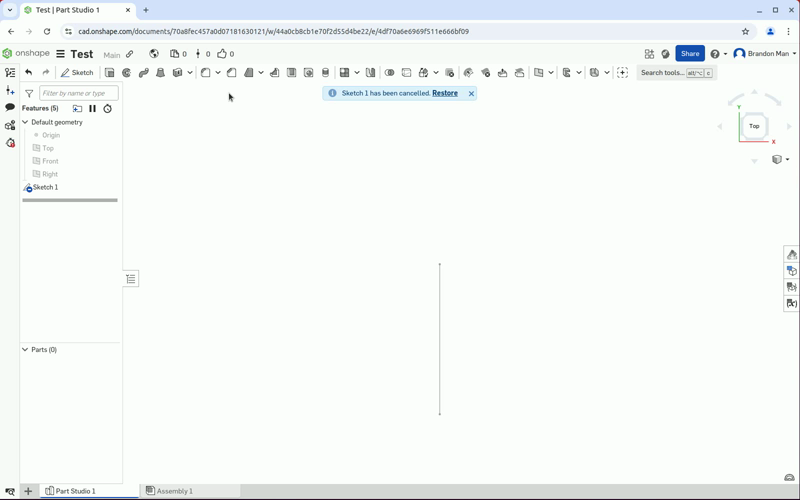
key(shift+h)
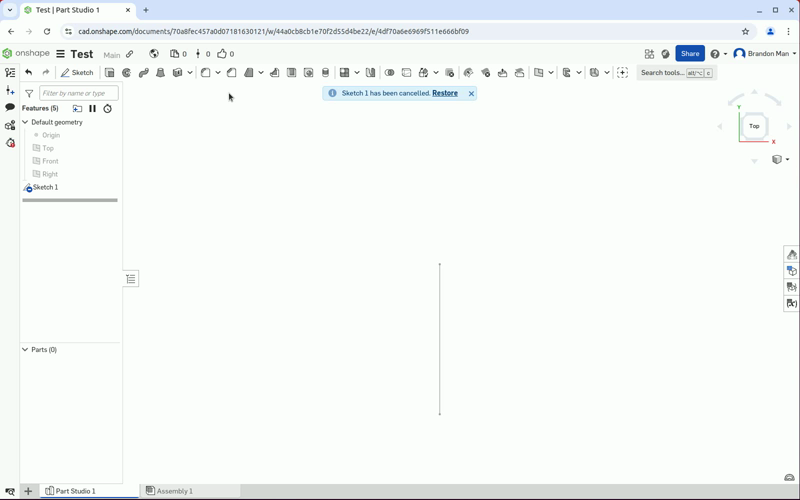
key(shift+s)
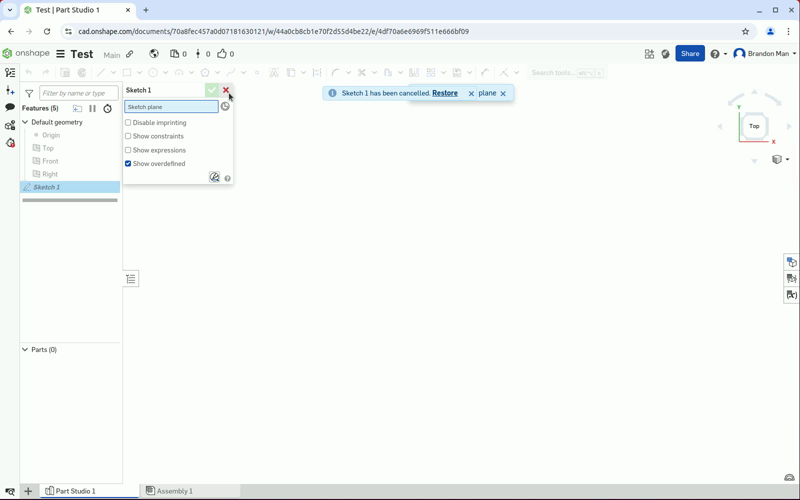
mouse_move(73, 150)
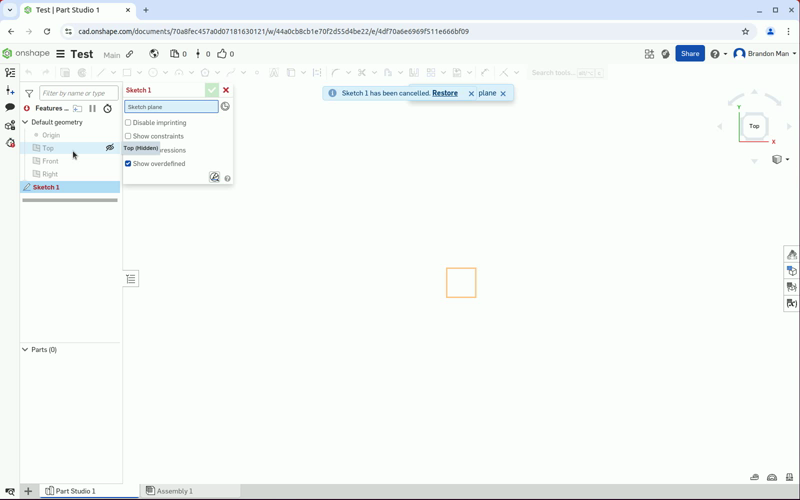
click(73, 150)
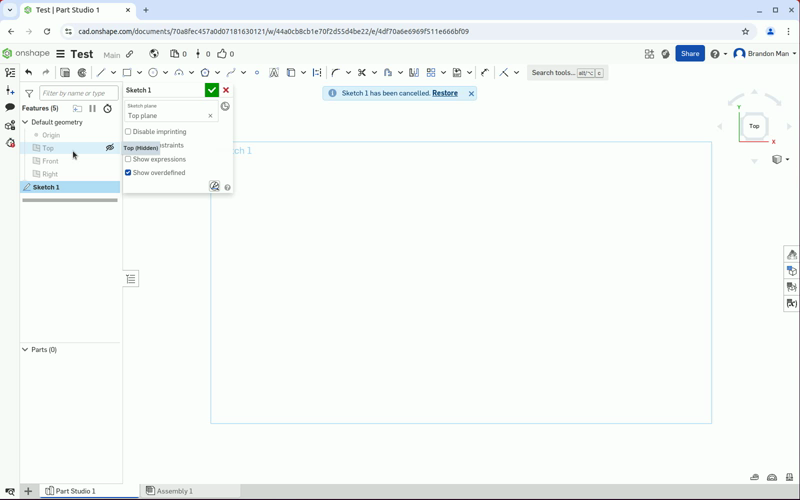
mouse_move(73, 352)
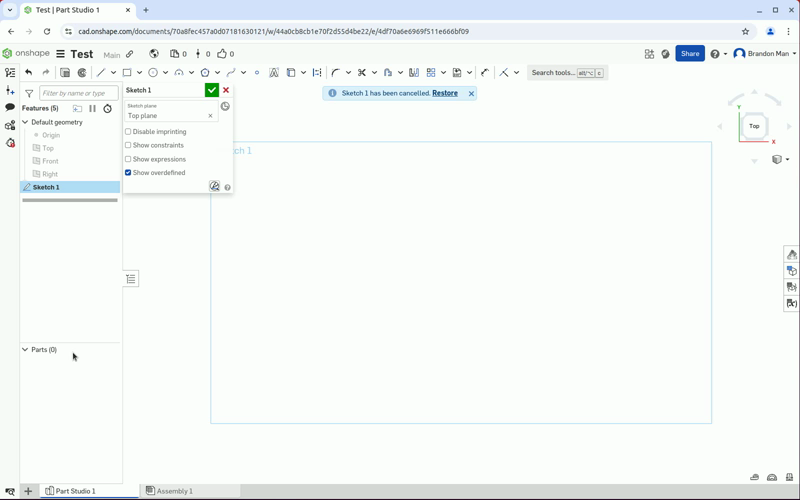
key(y)
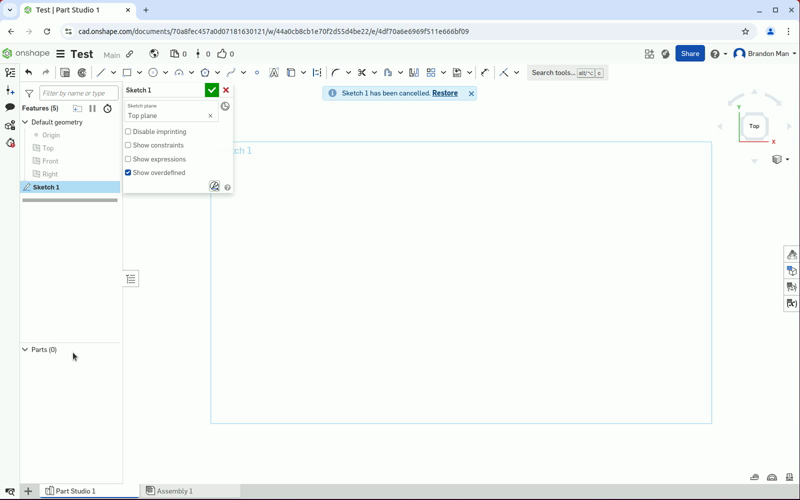
key(l)
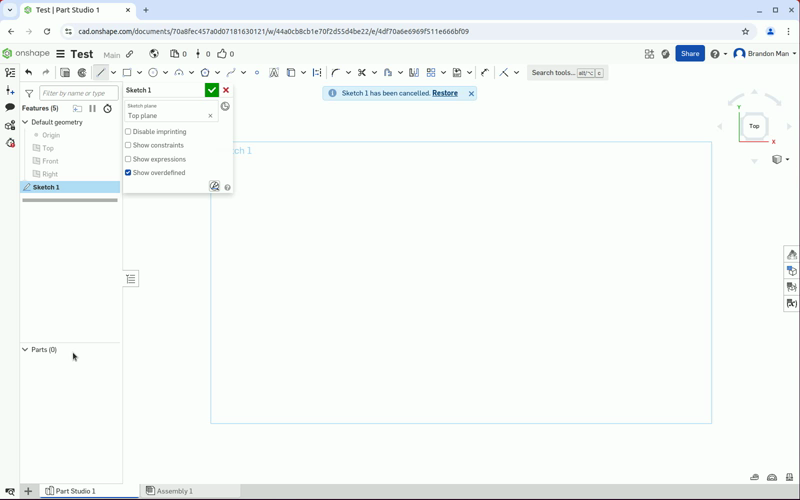
key_down(shift)
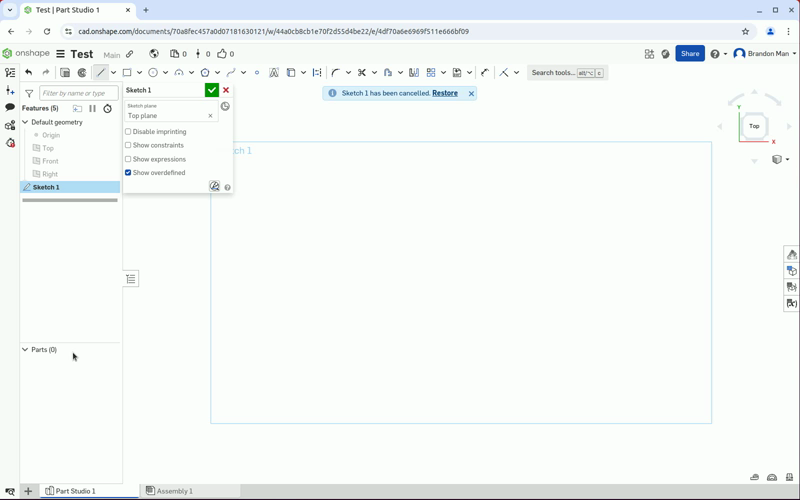
mouse_move(348, 320)
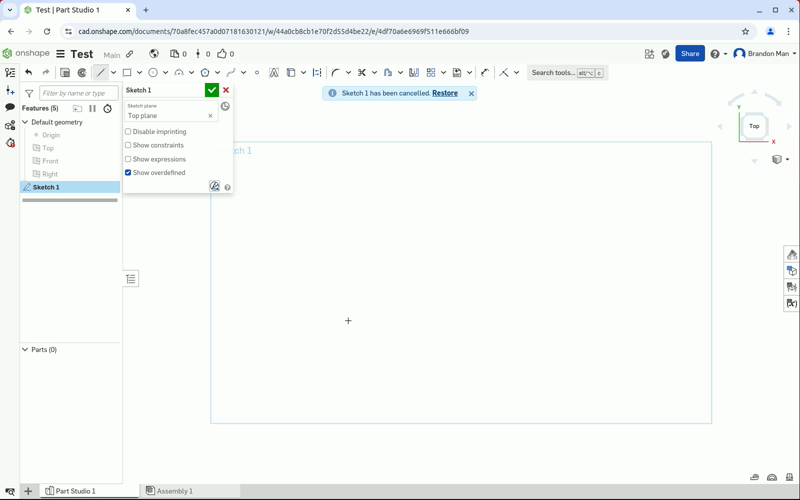
click(348, 320)
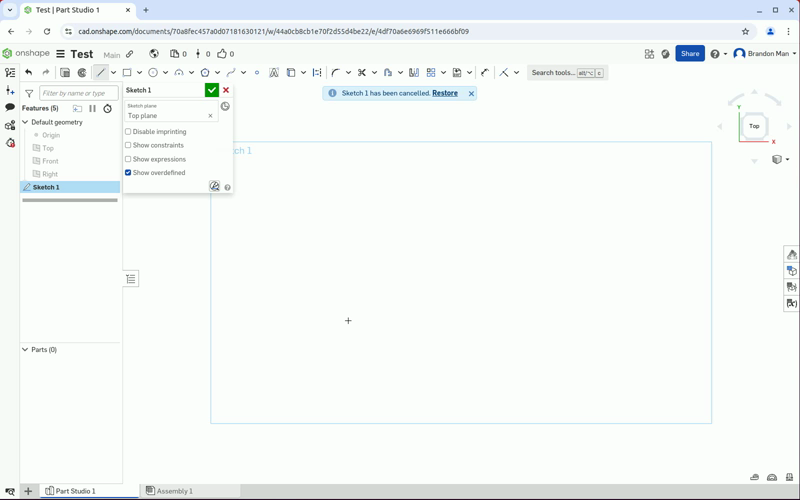
key_up(shift)
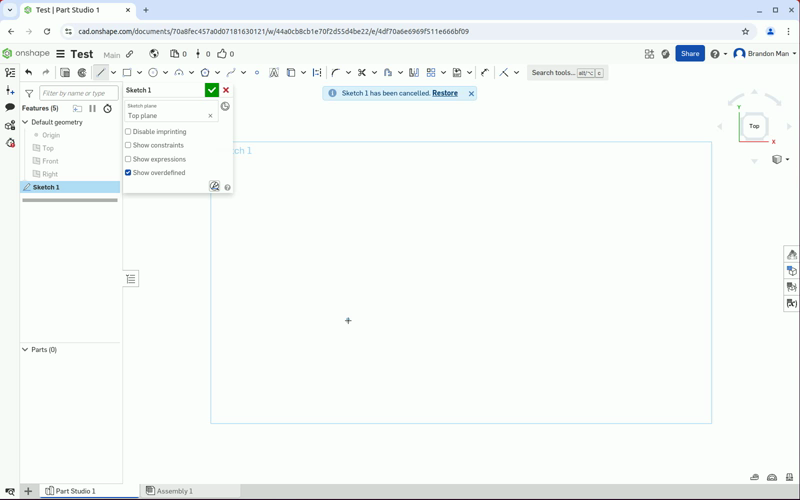
key_down(shift)
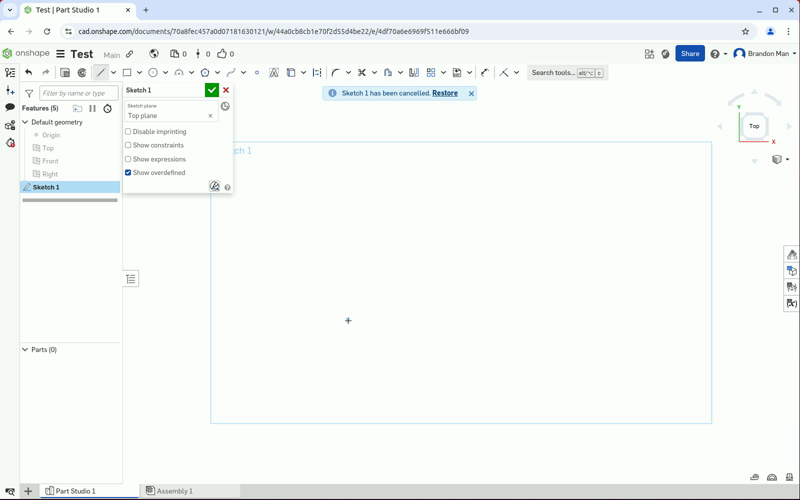
mouse_move(572, 320)
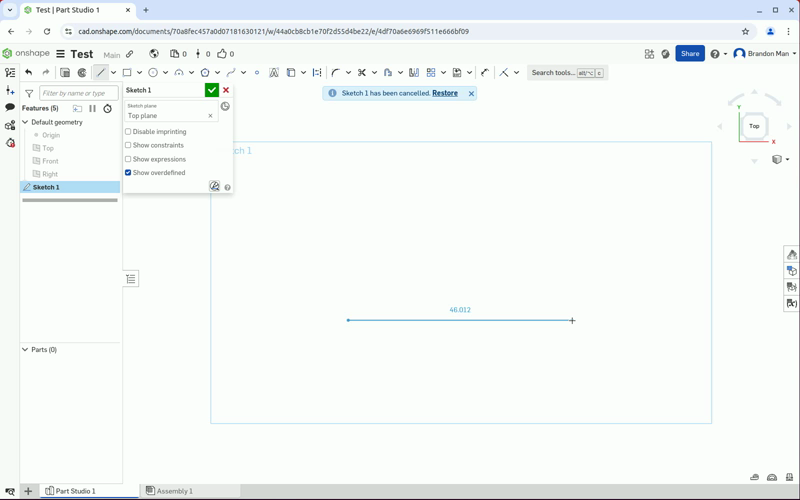
click(572, 320)
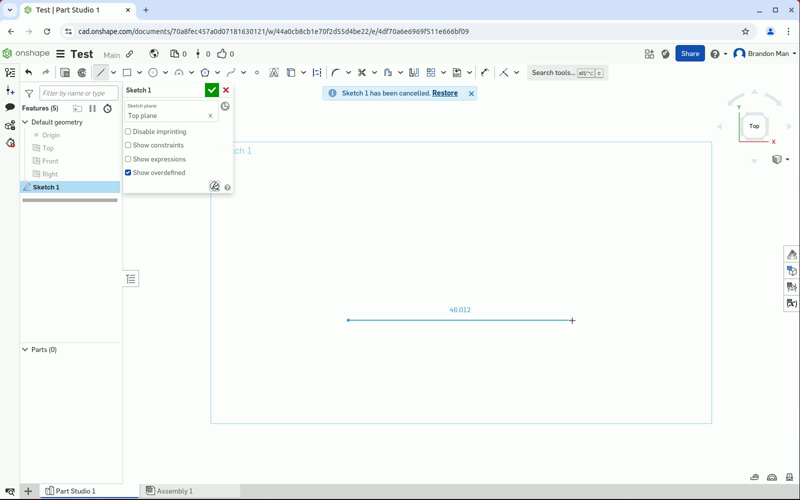
key_up(shift)
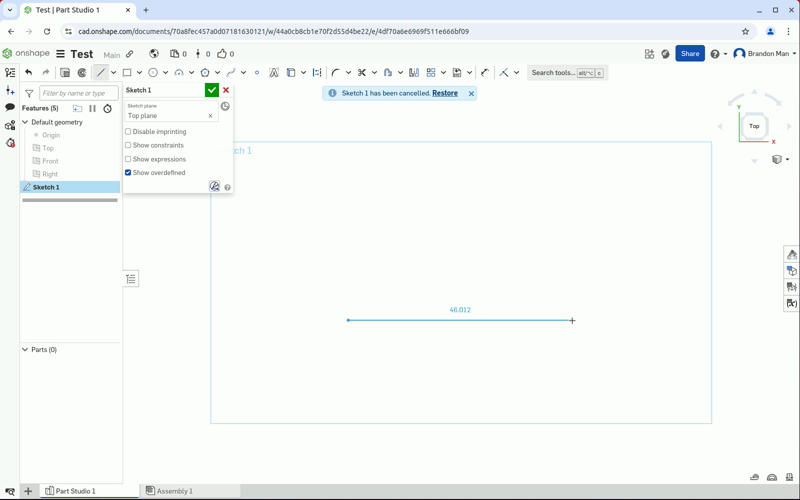
key_down(shift)
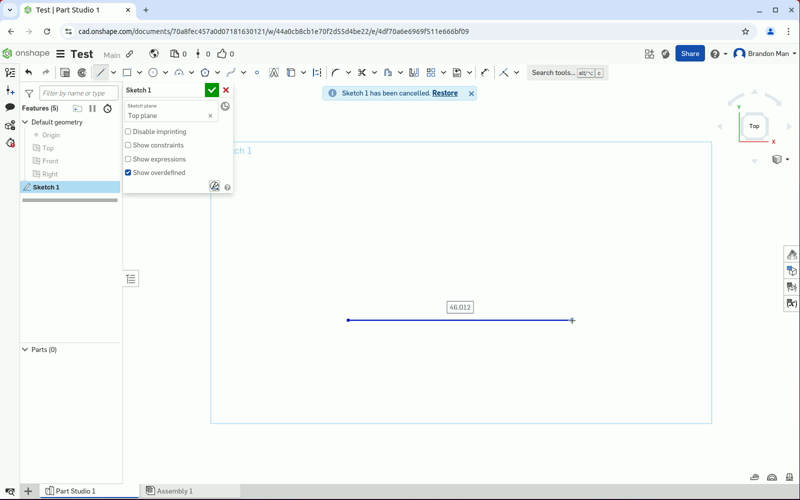
mouse_move(572, 245)
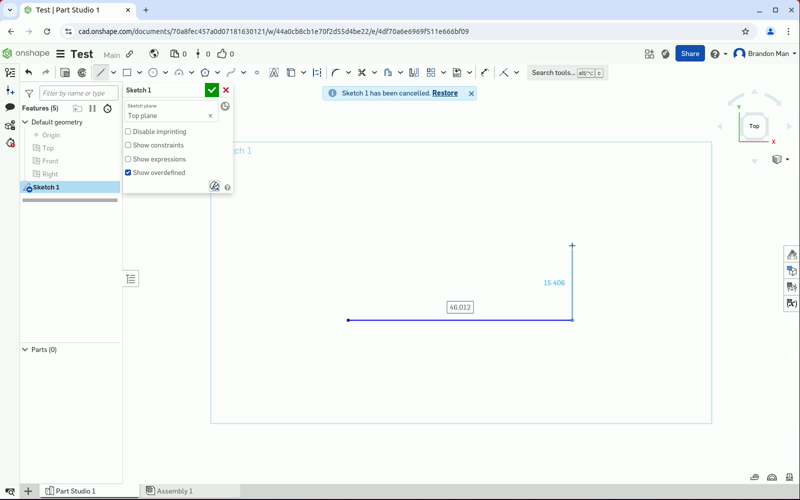
click(572, 245)
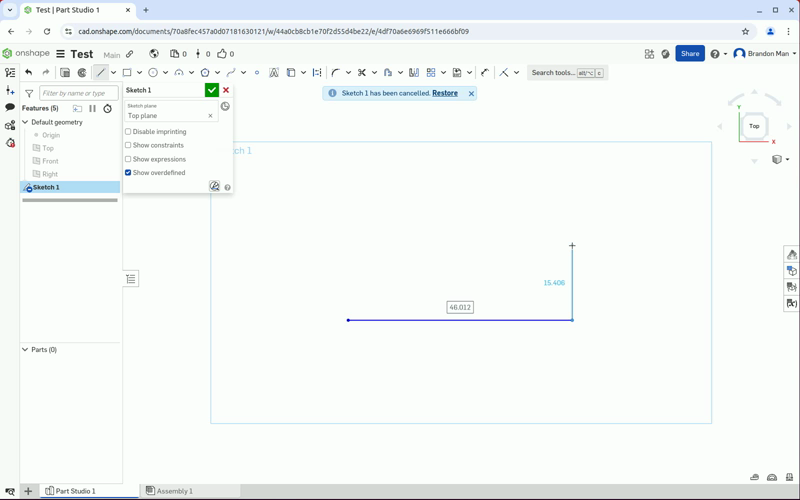
key_up(shift)
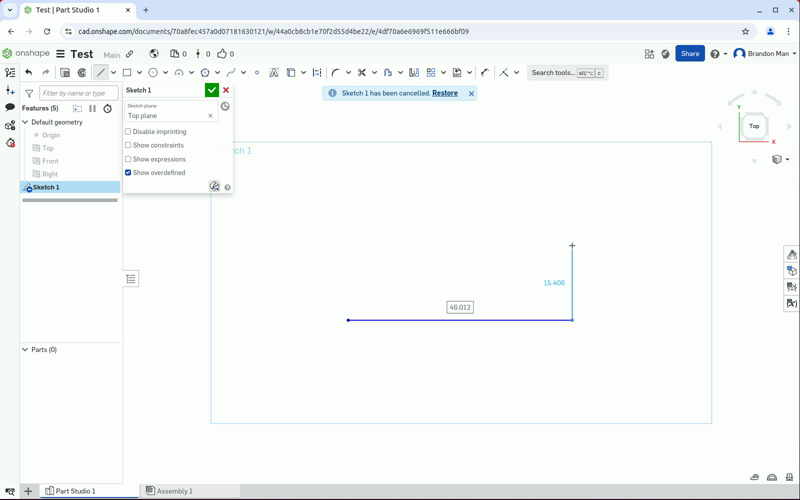
key_down(shift)
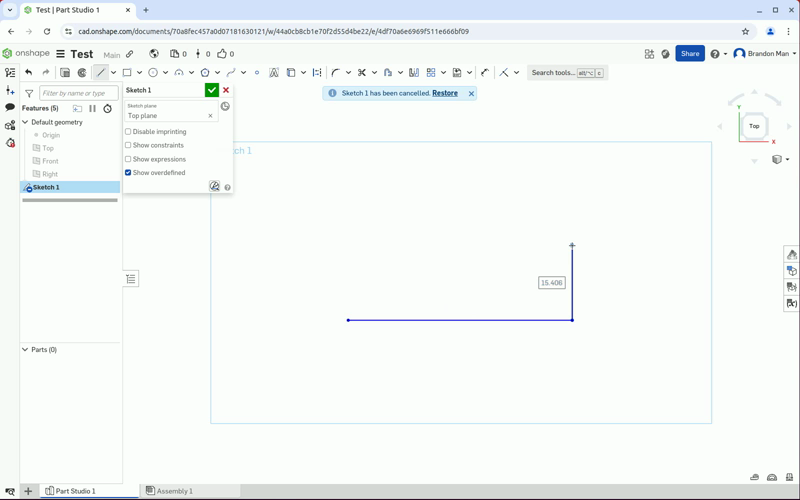
mouse_move(348, 245)
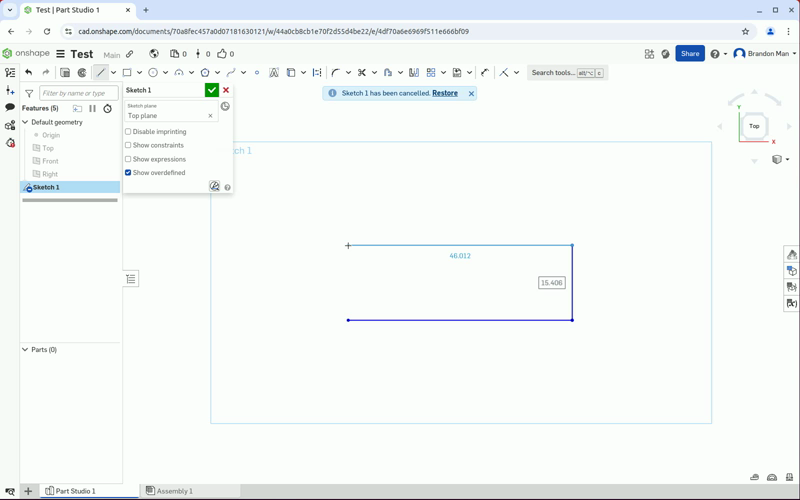
click(348, 245)
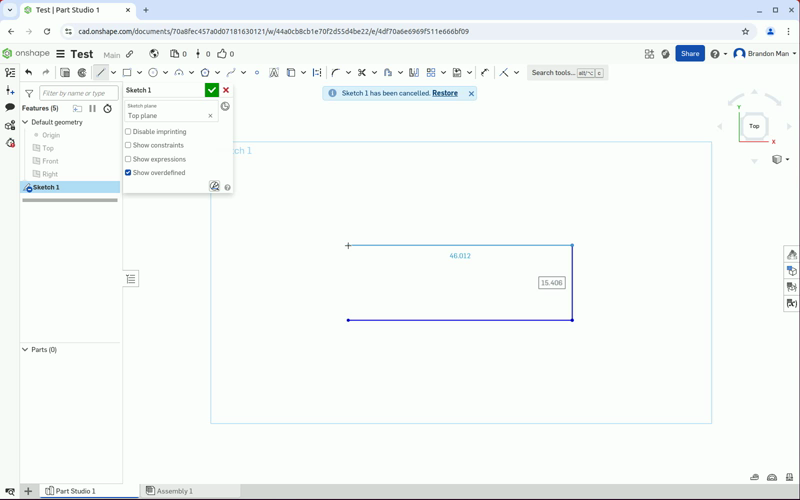
key_up(shift)
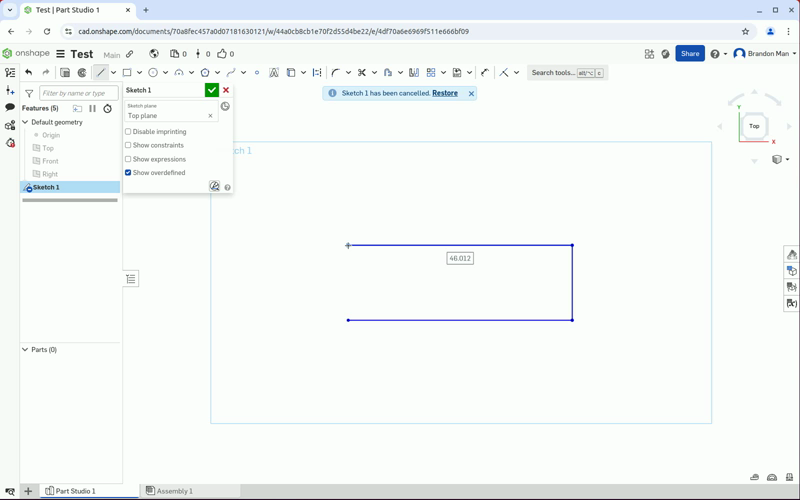
key_down(shift)
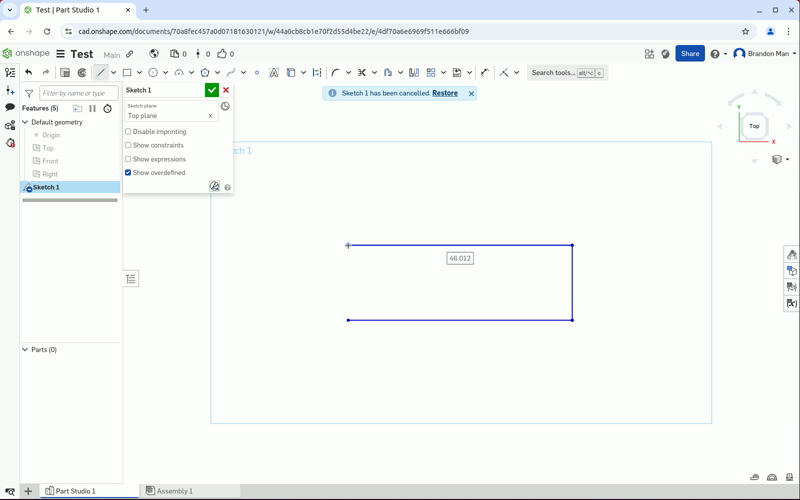
mouse_move(348, 320)
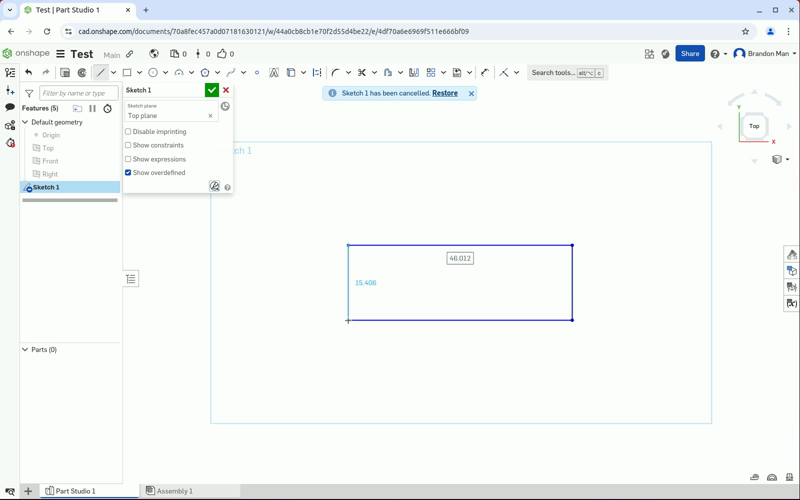
key_up(shift)
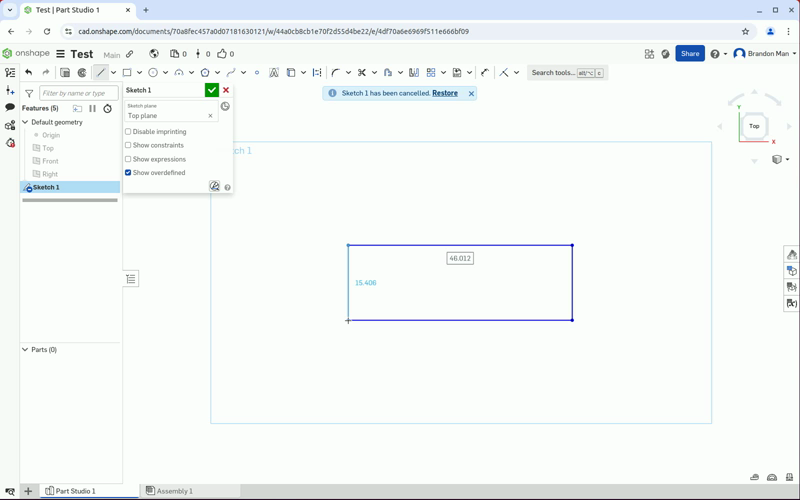
click(348, 320)
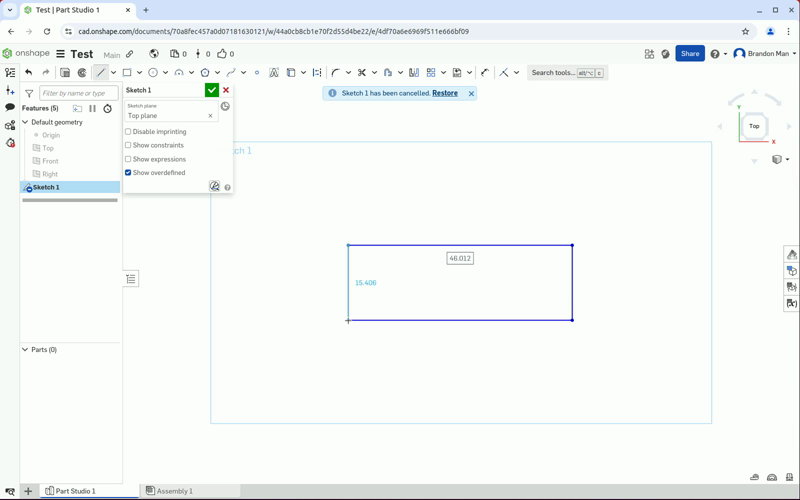
key(esc)
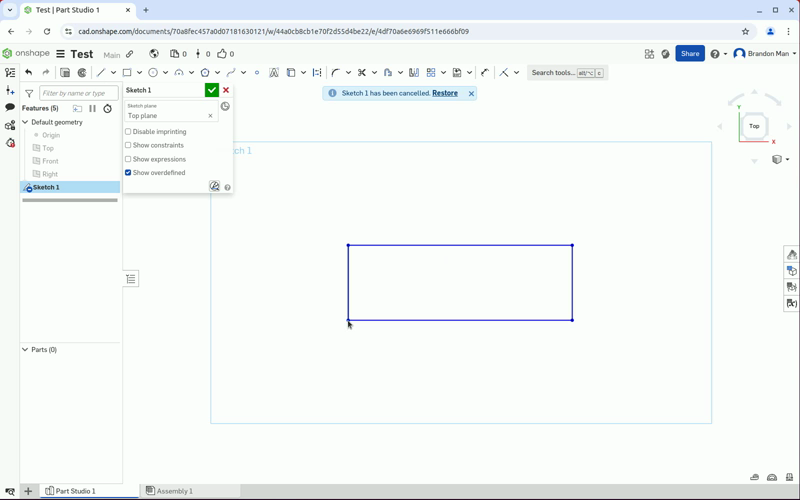
key(c)
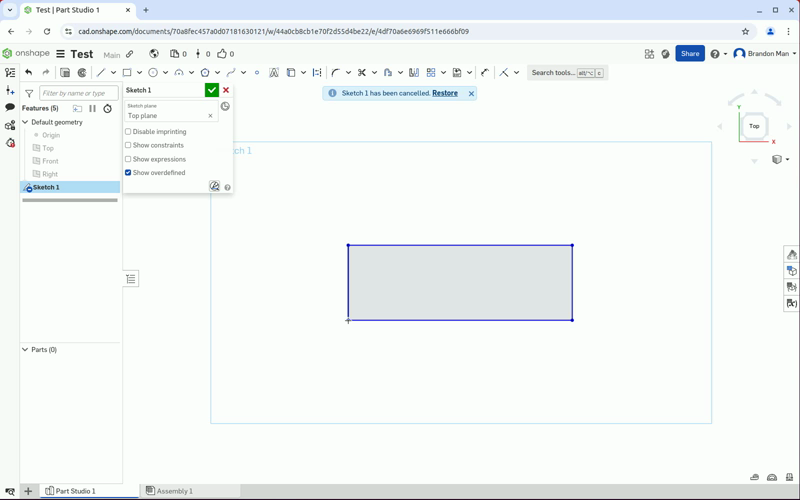
key_down(shift)
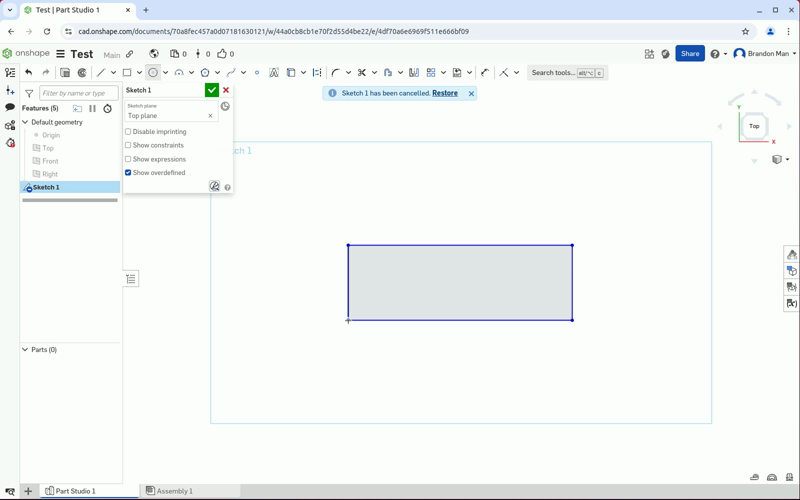
mouse_move(392, 282)
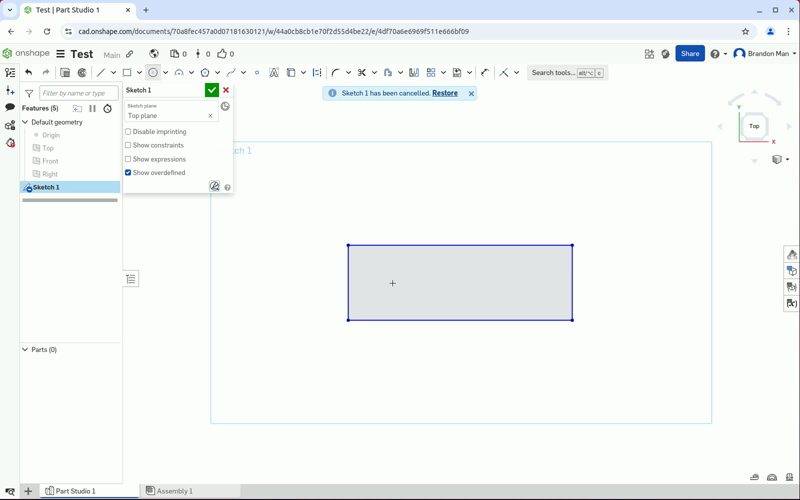
click(392, 282)
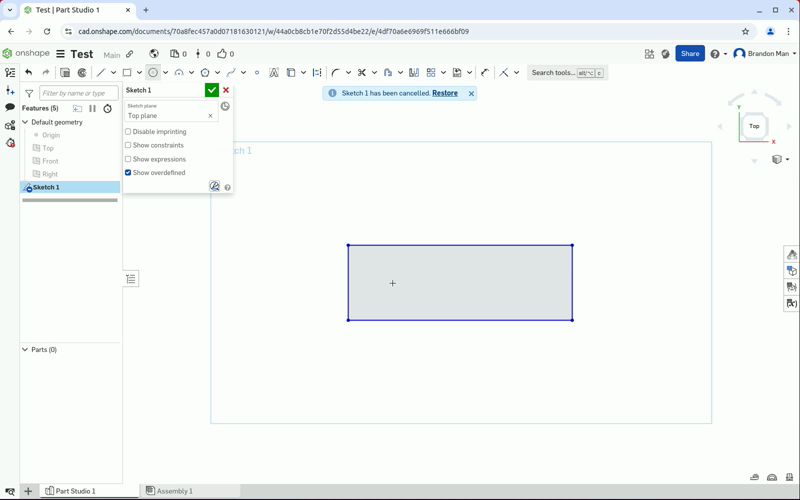
key_up(shift)
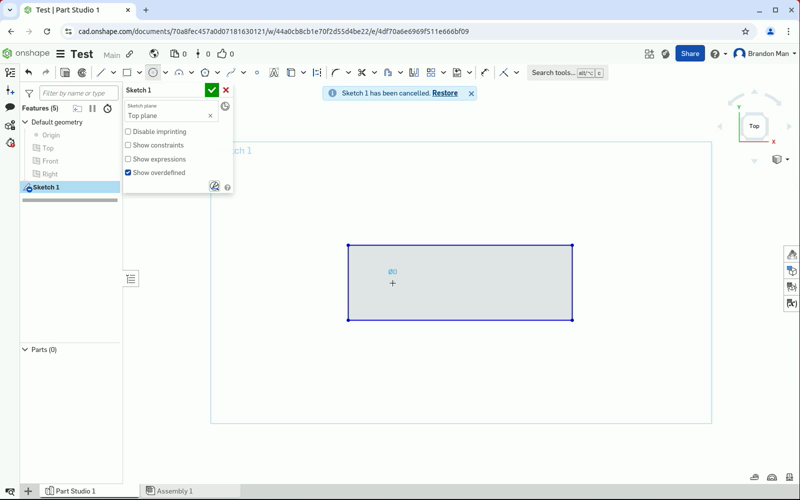
mouse_move(402, 282)
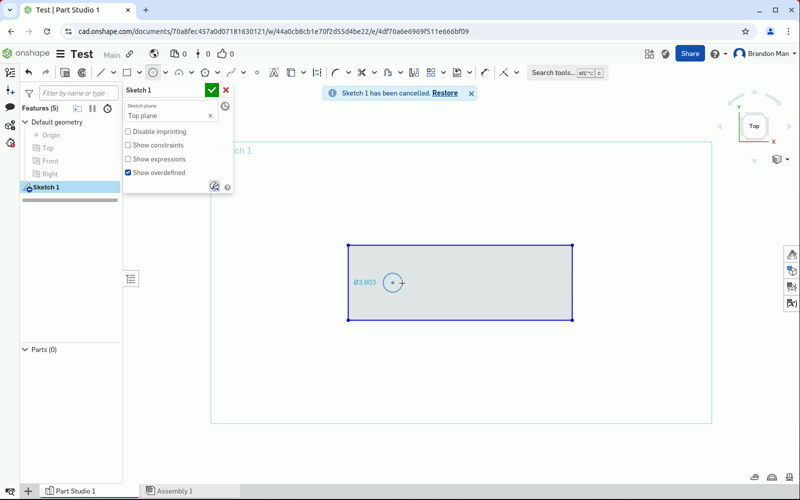
click(402, 282)
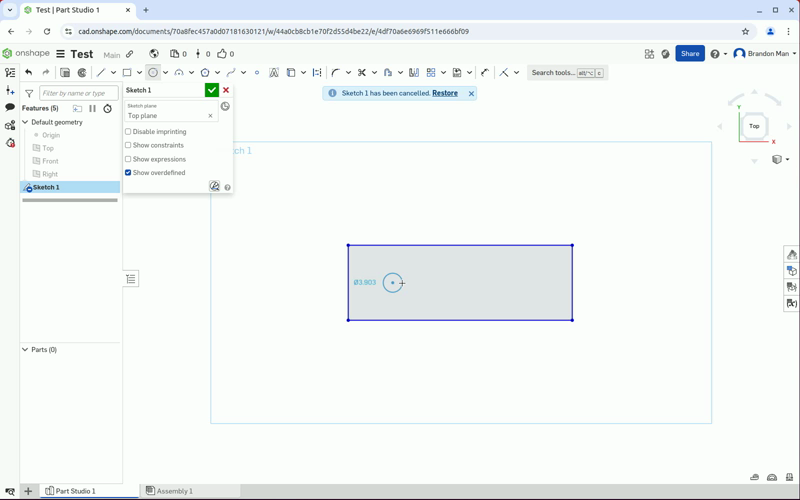
key(esc)
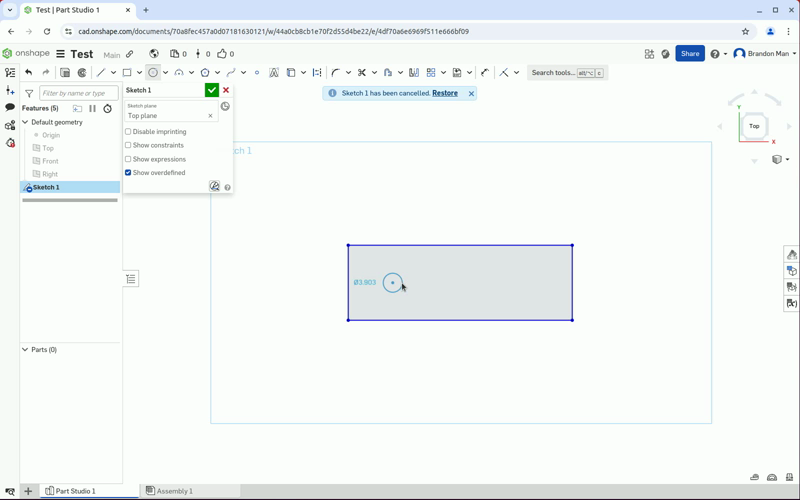
key(c)
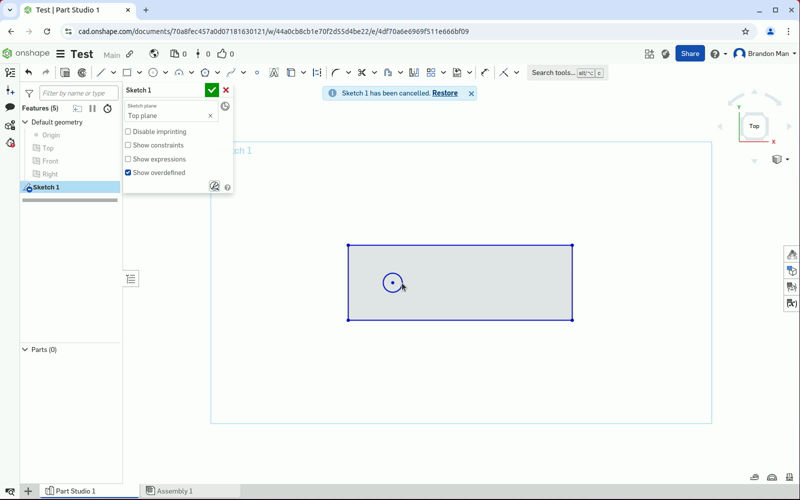
key_down(shift)
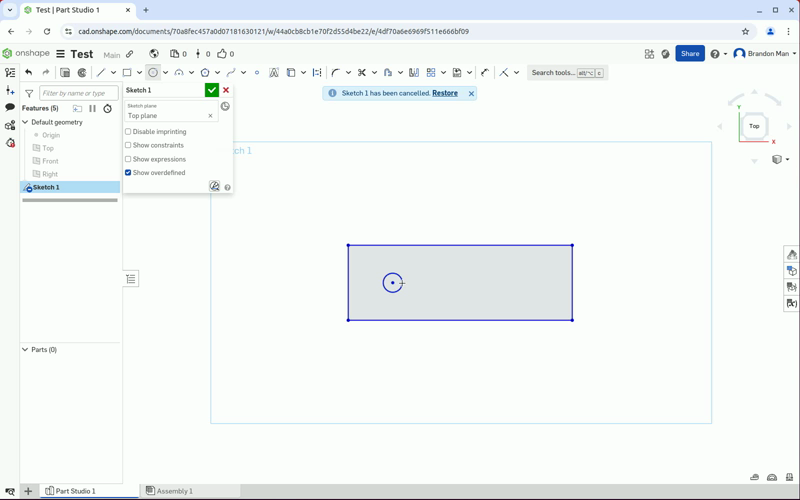
mouse_move(527, 282)
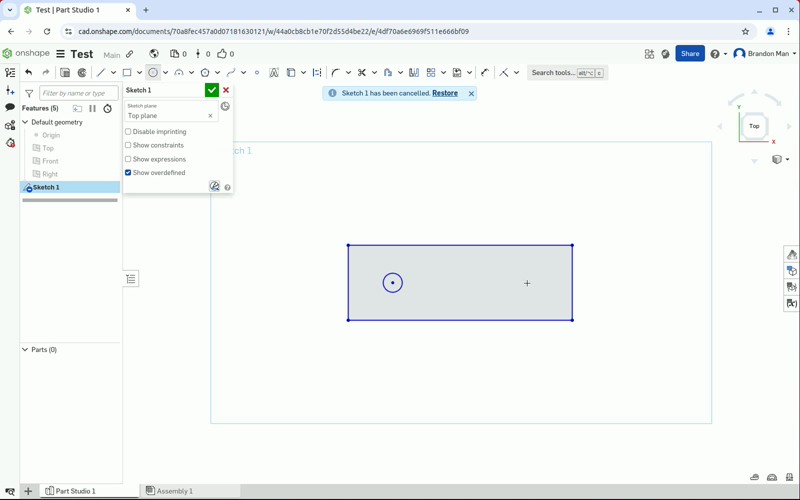
click(527, 282)
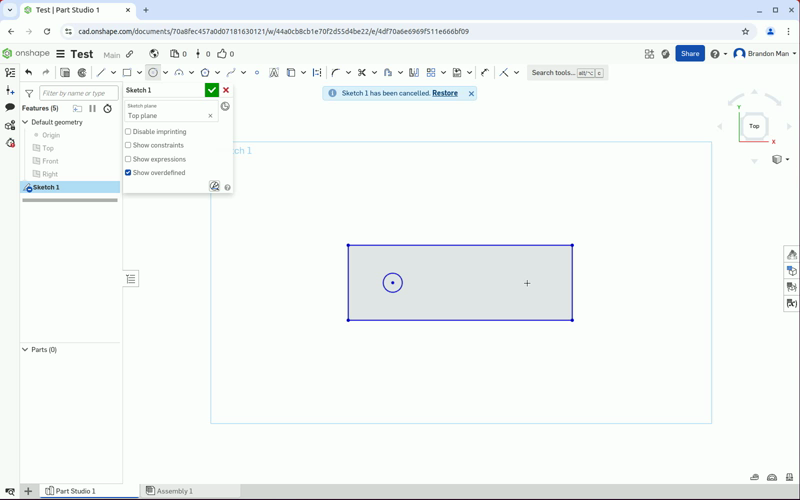
key_up(shift)
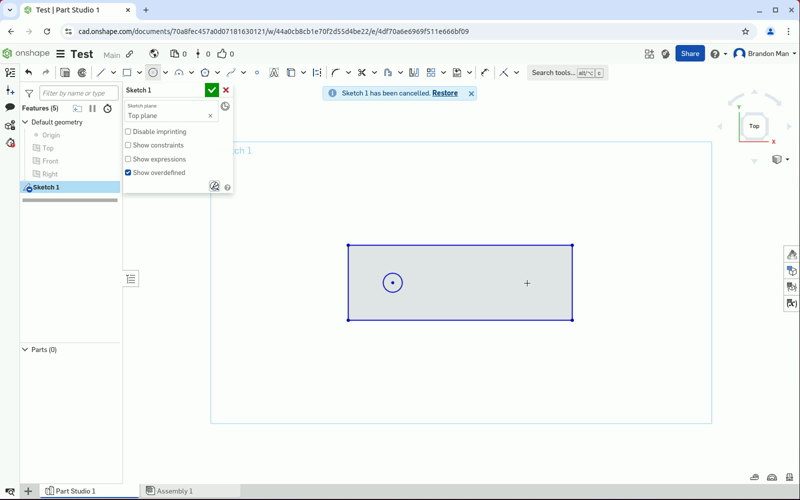
mouse_move(536, 282)
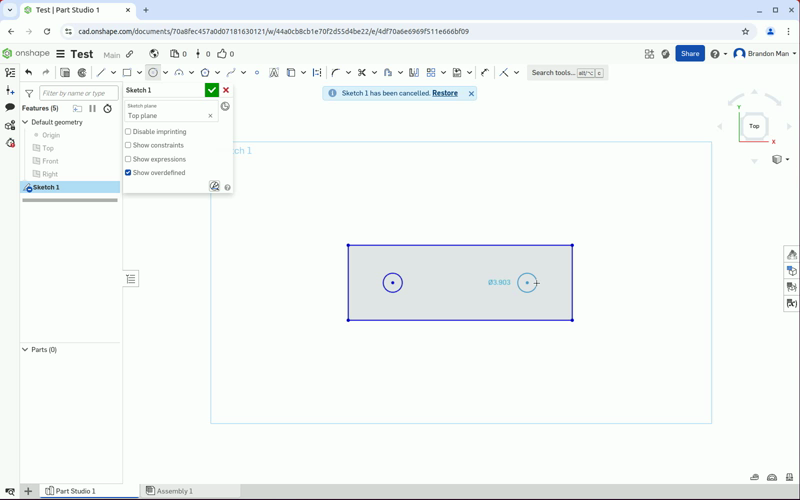
click(536, 282)
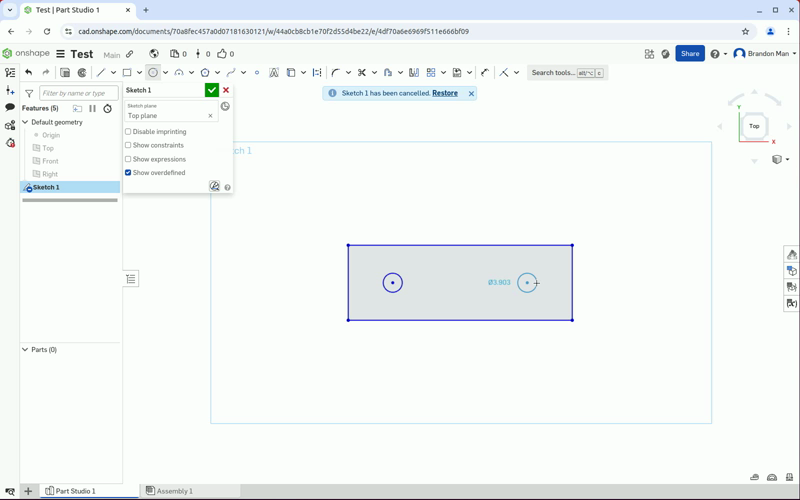
key(esc)
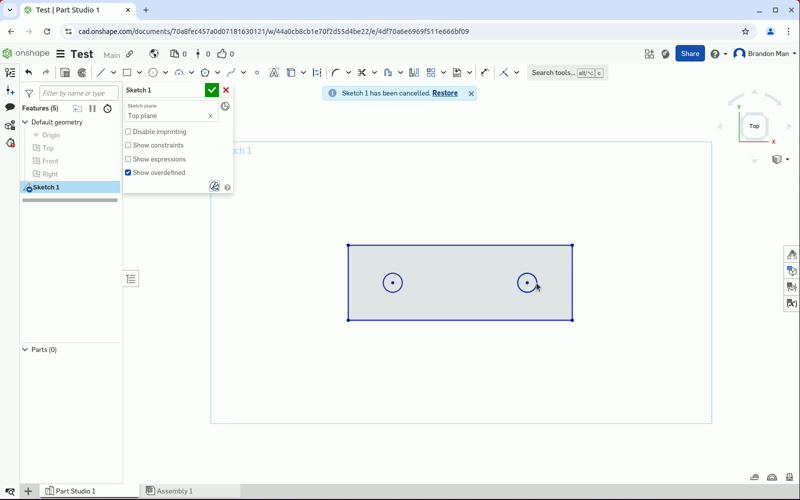
mouse_move(432, 292)
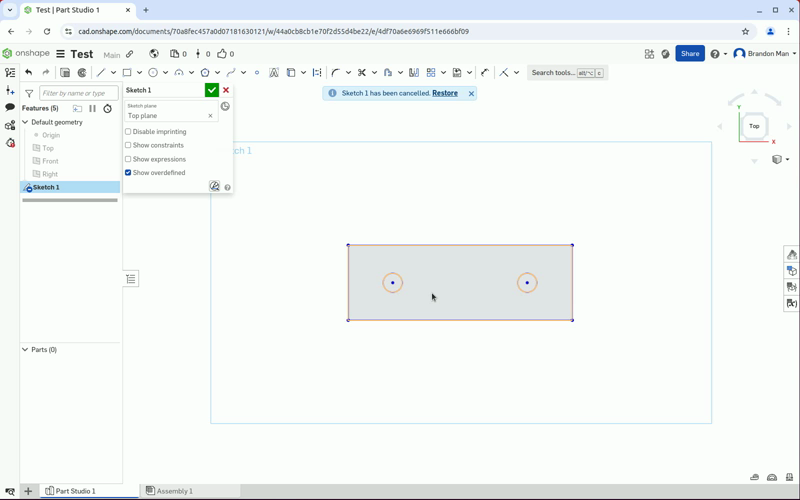
click(432, 292)
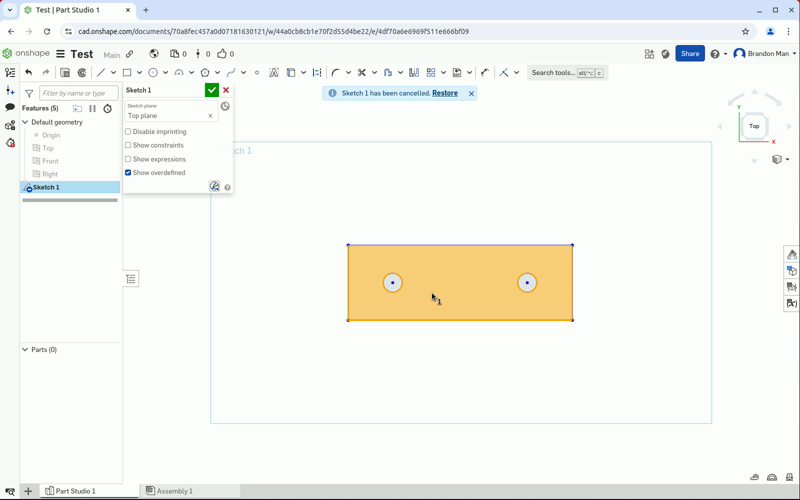
mouse_move(73, 352)
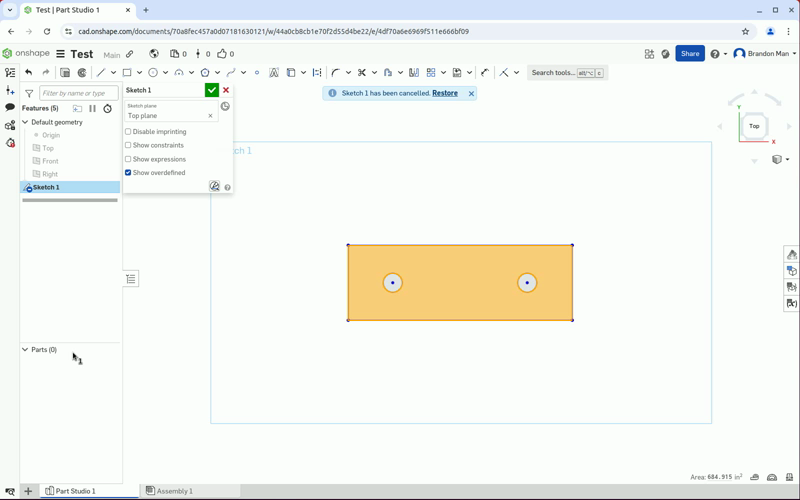
key(shift+y)
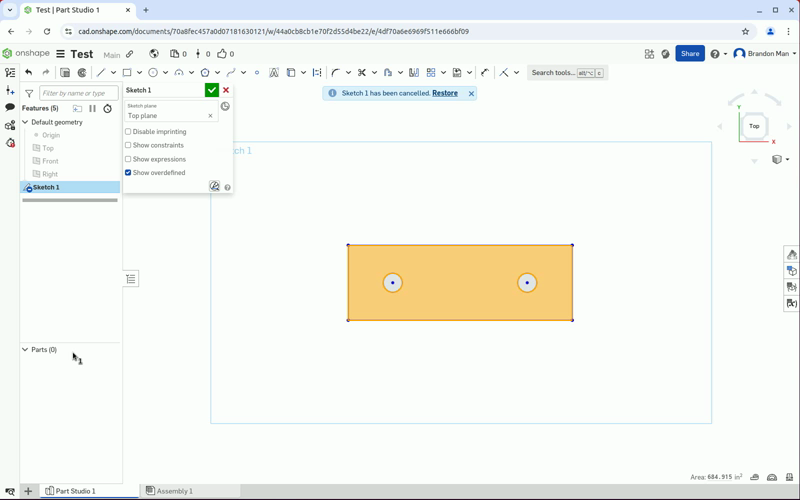
key(shift+e)
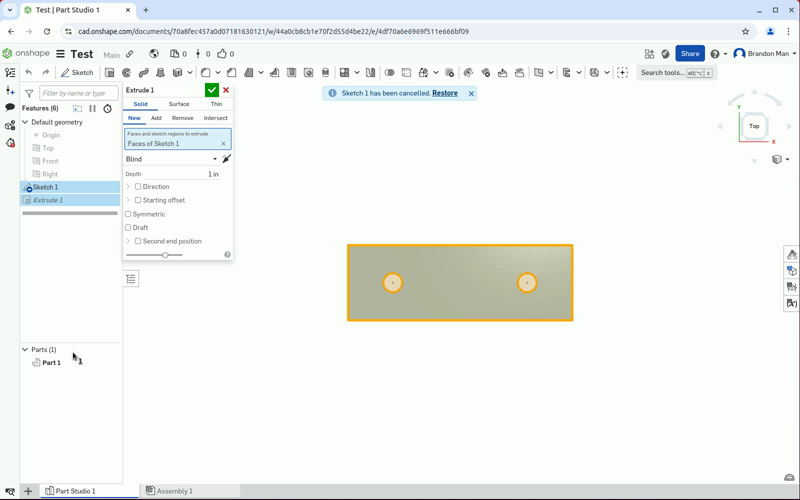
mouse_move(143, 106)
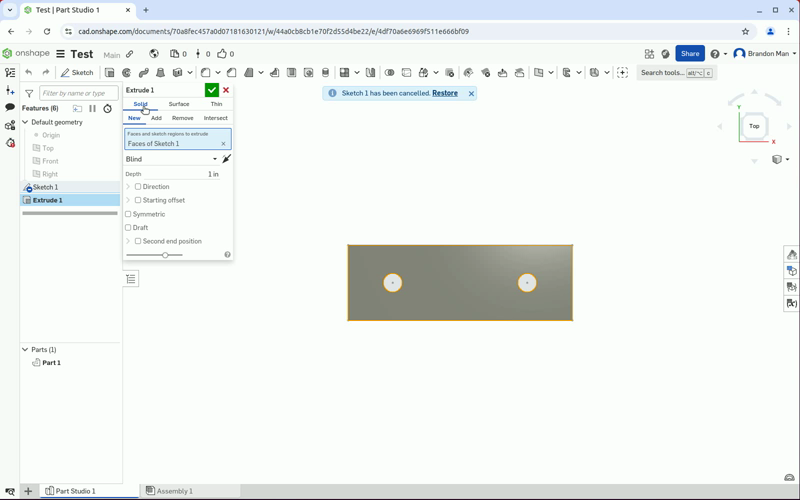
click(143, 106)
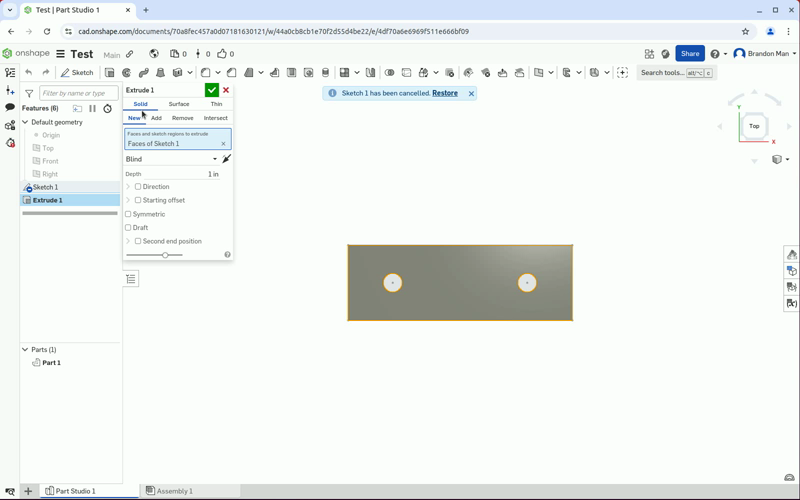
mouse_move(137, 120)
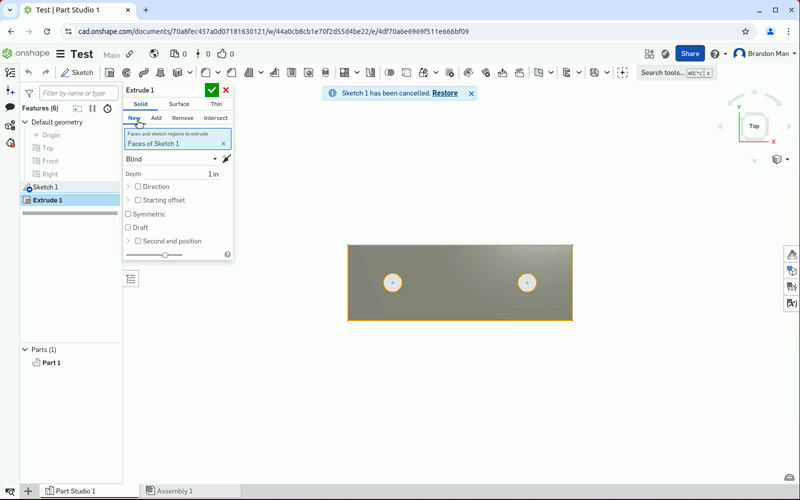
click(137, 120)
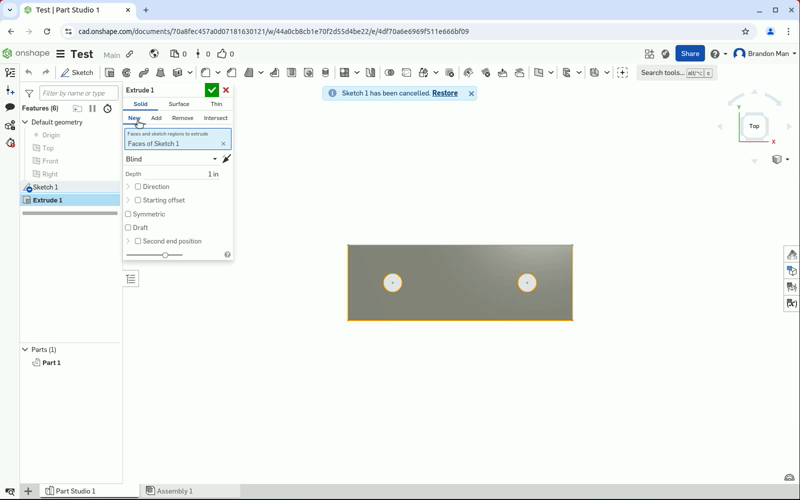
key(tab, 4)
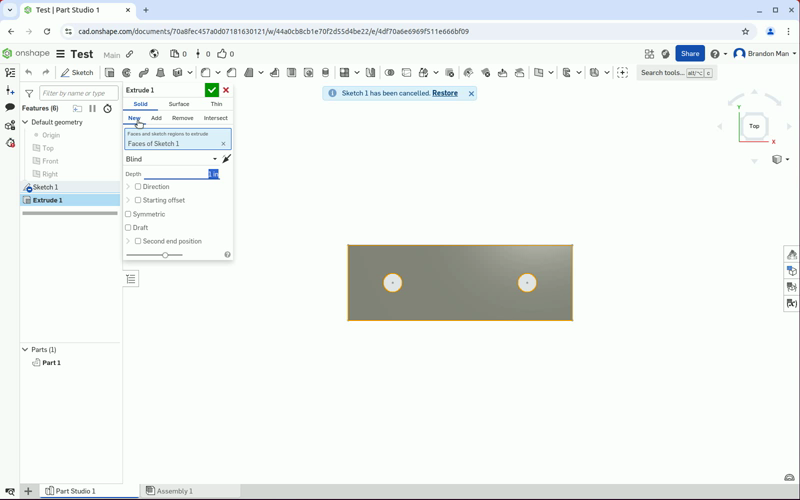
text(9.147)
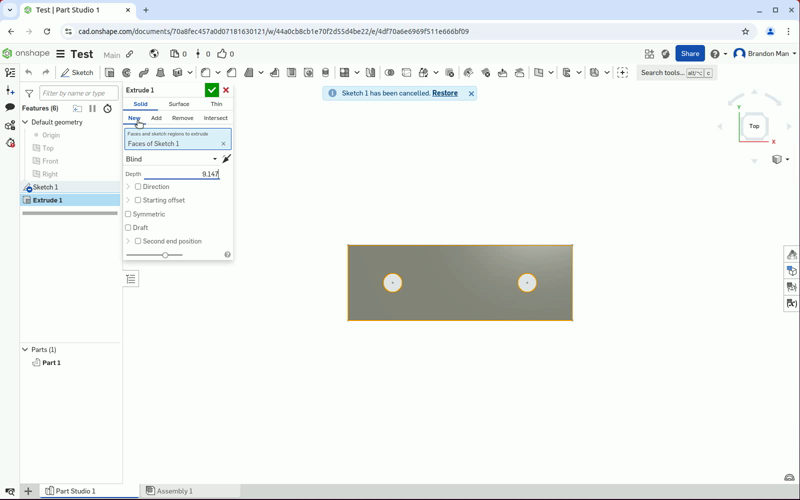
key(enter)
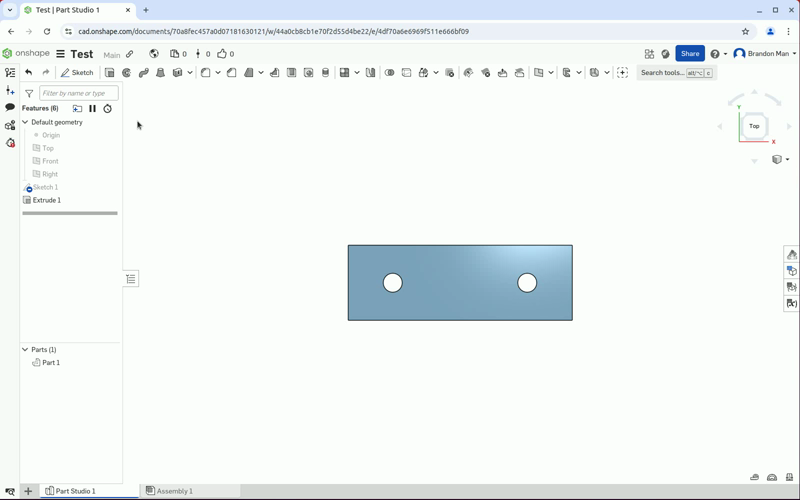
key(shift+h)
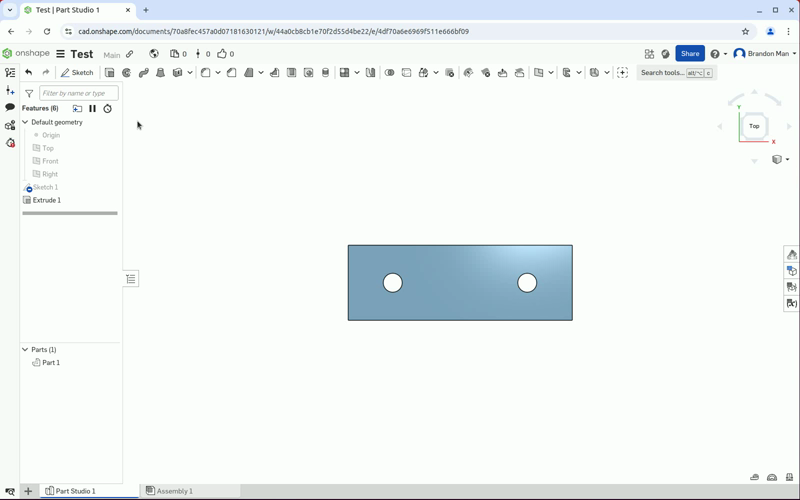
key(shift+h)
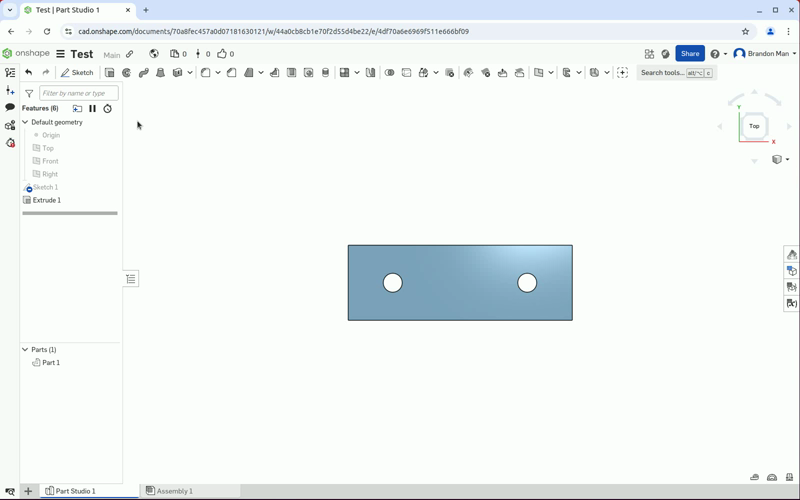
mouse_move(73, 189)
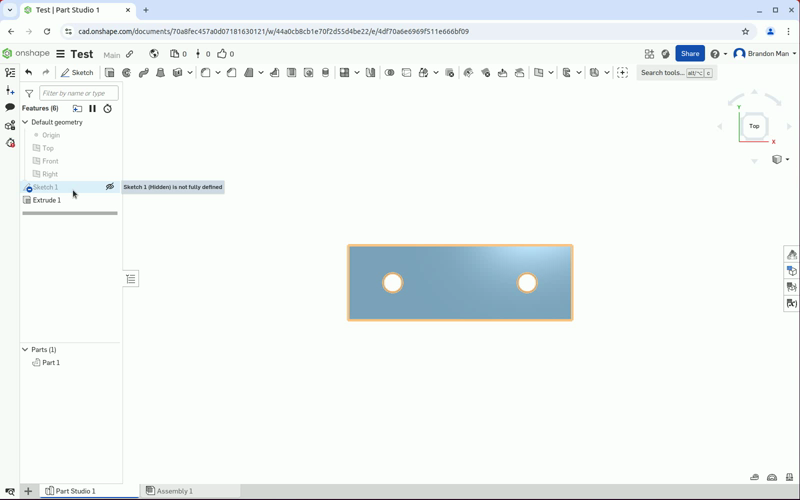
click(73, 189)
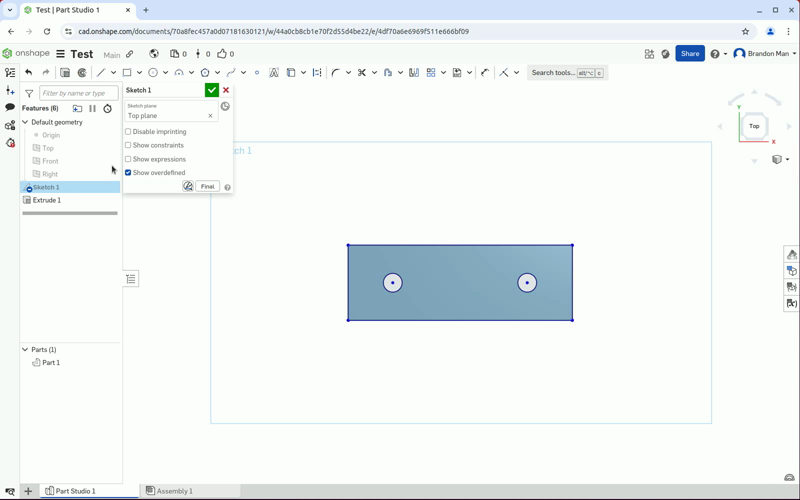
mouse_move(229, 92)
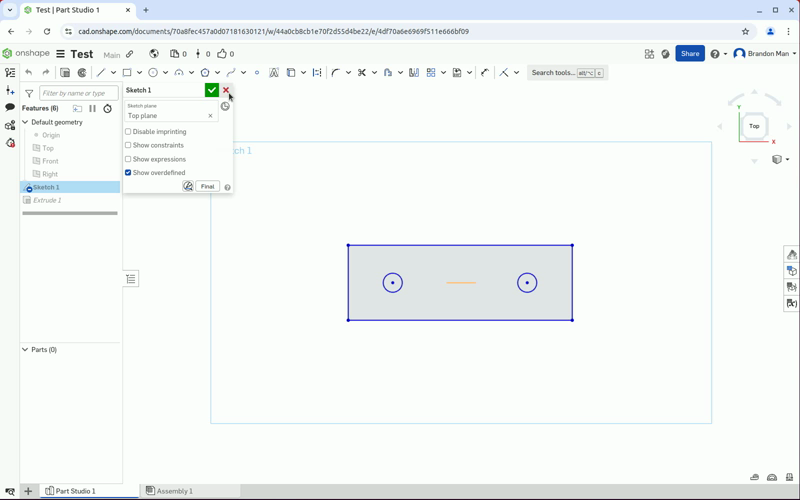
click(229, 92)
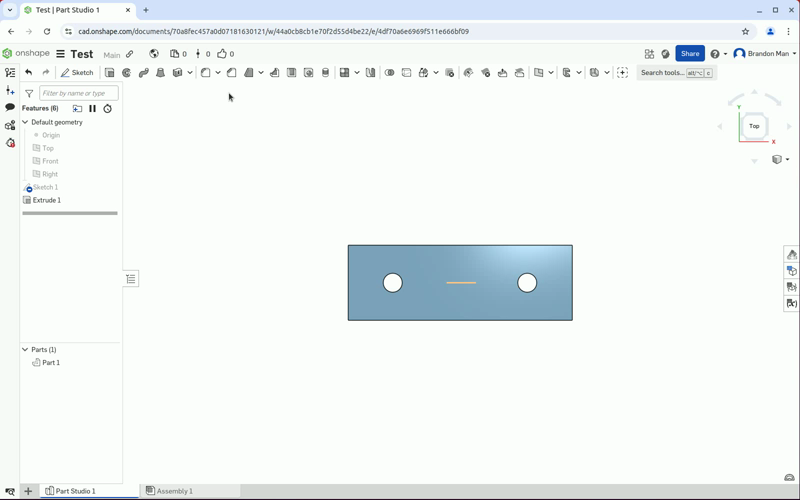
mouse_move(541, 75)
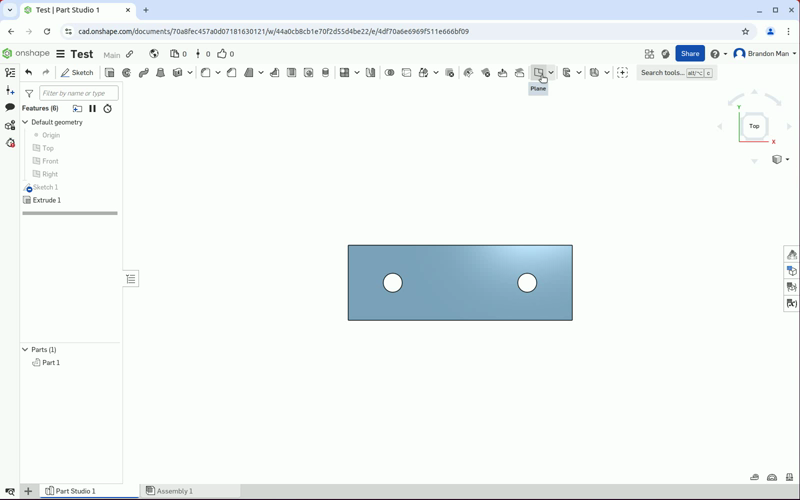
click(541, 75)
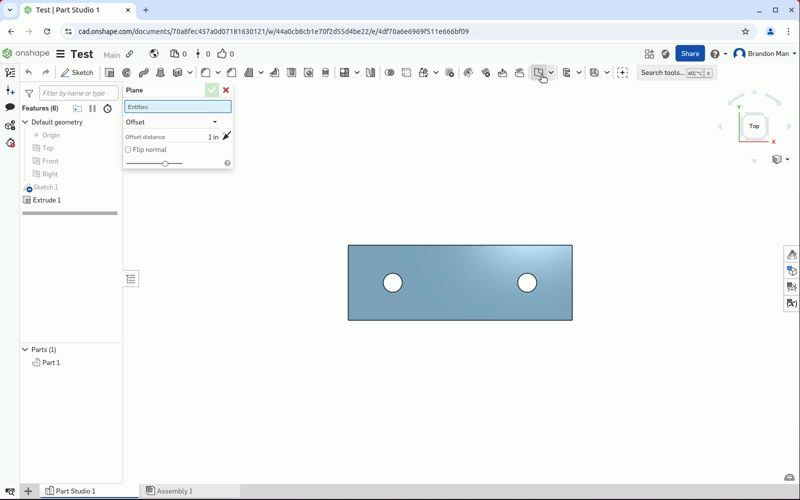
mouse_move(73, 150)
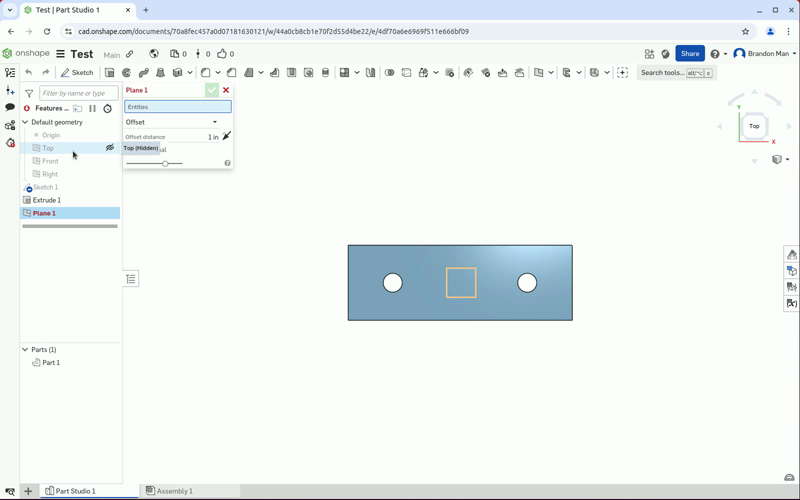
click(73, 150)
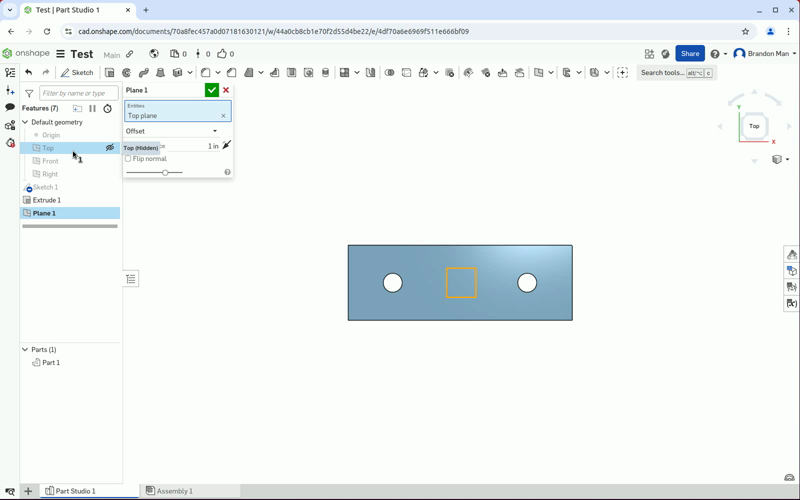
key(tab, 2)
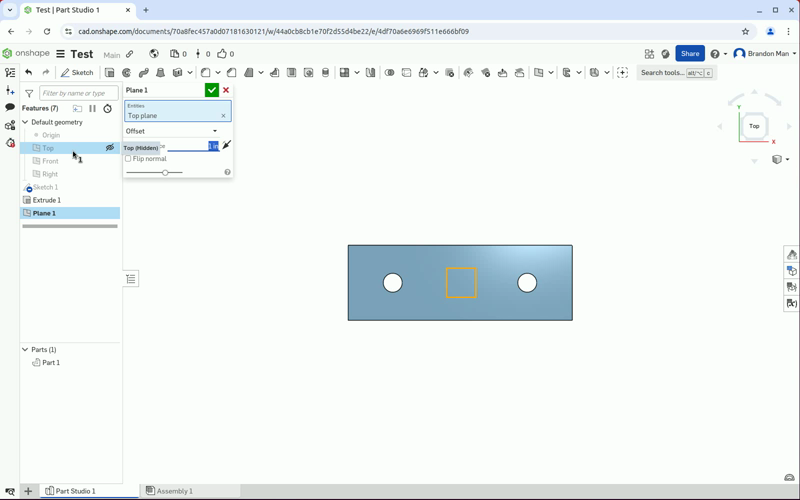
text(9.151)
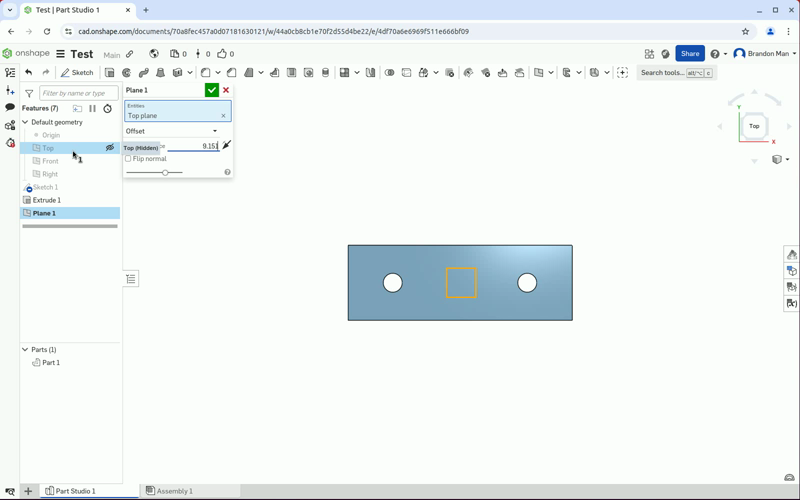
key(enter, 2)
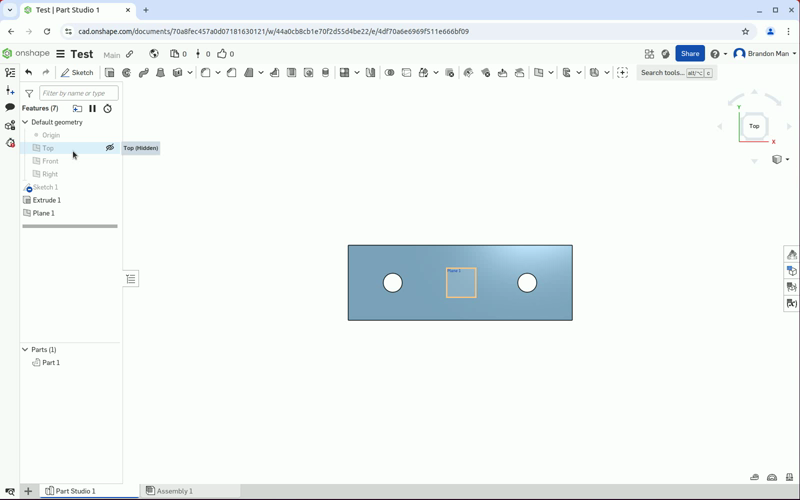
key(shift+s)
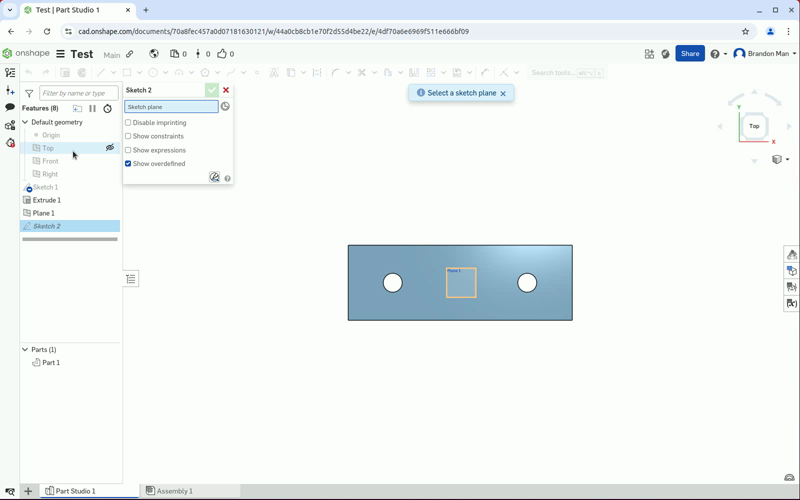
mouse_move(73, 215)
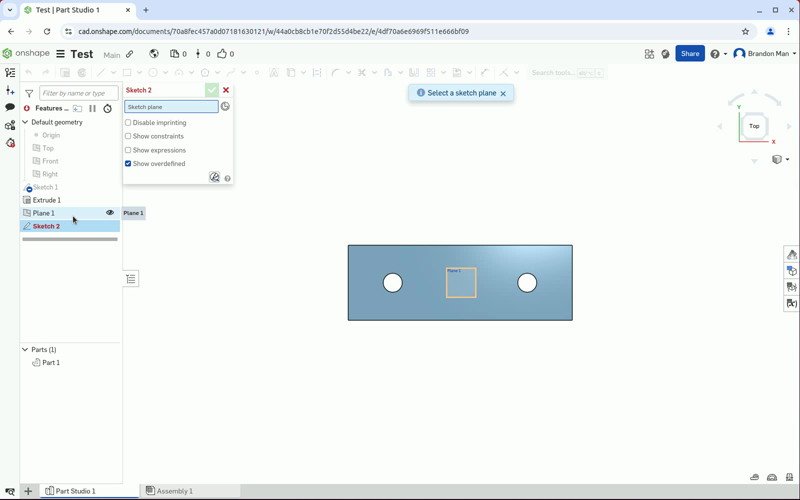
click(73, 215)
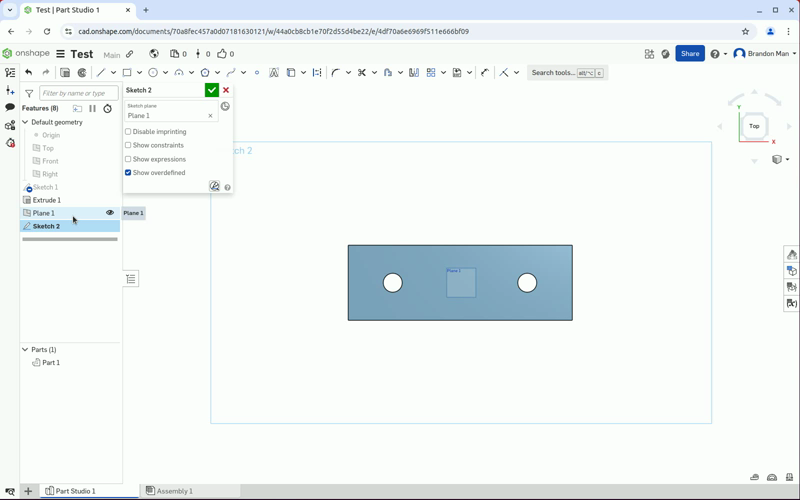
mouse_move(73, 352)
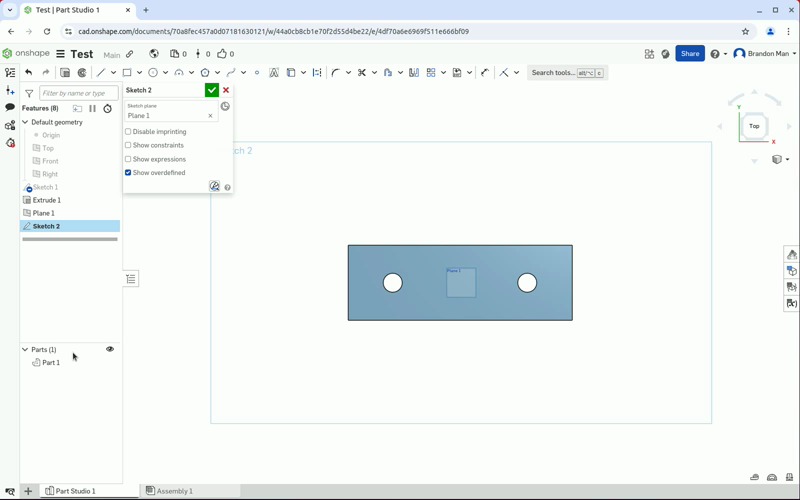
key(y)
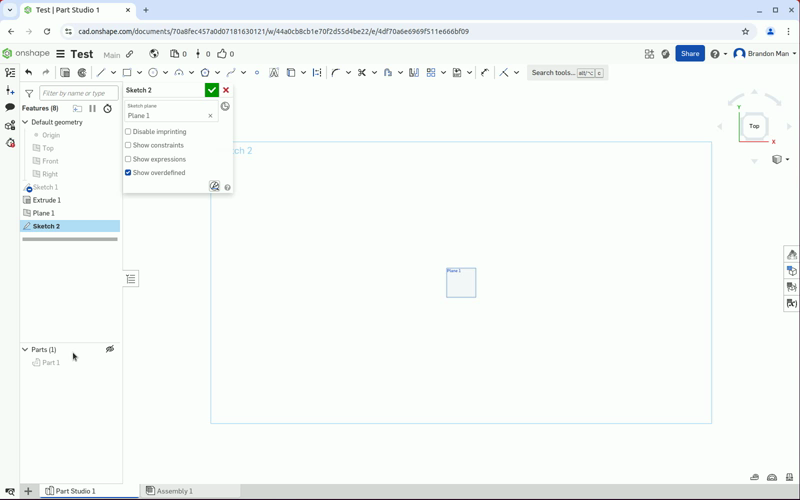
key(c)
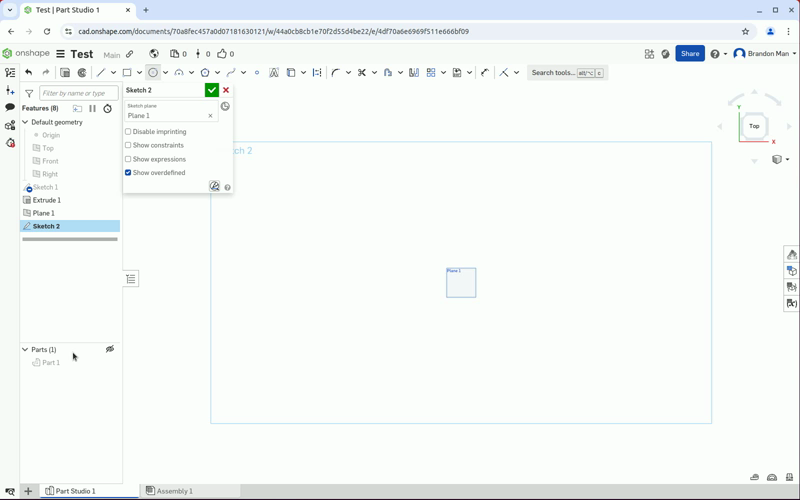
key_down(shift)
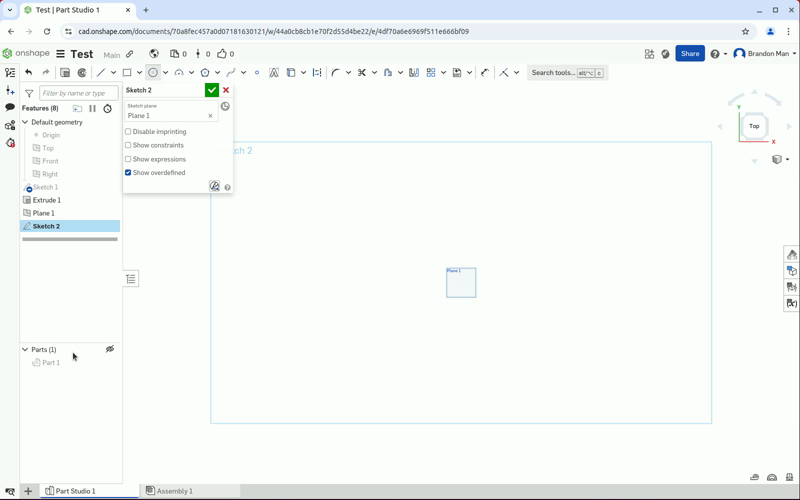
mouse_move(393, 282)
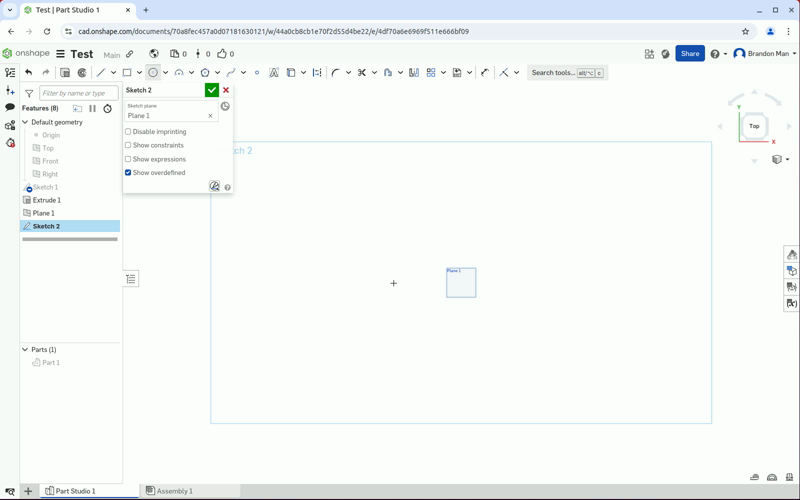
click(393, 282)
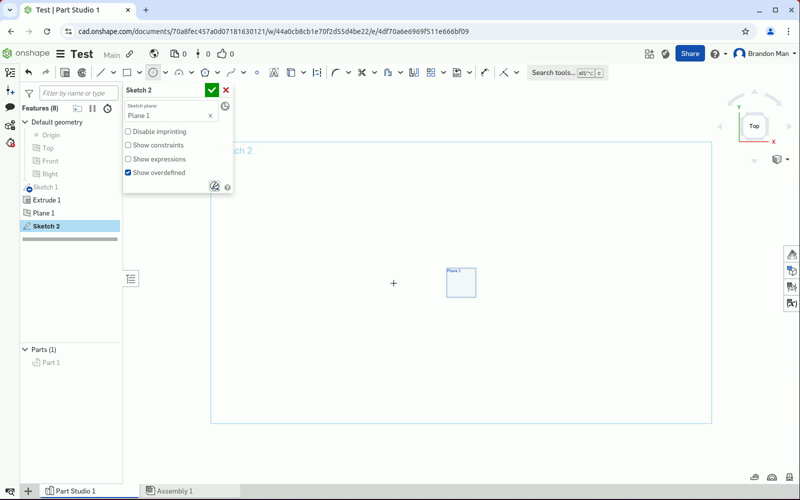
key_up(shift)
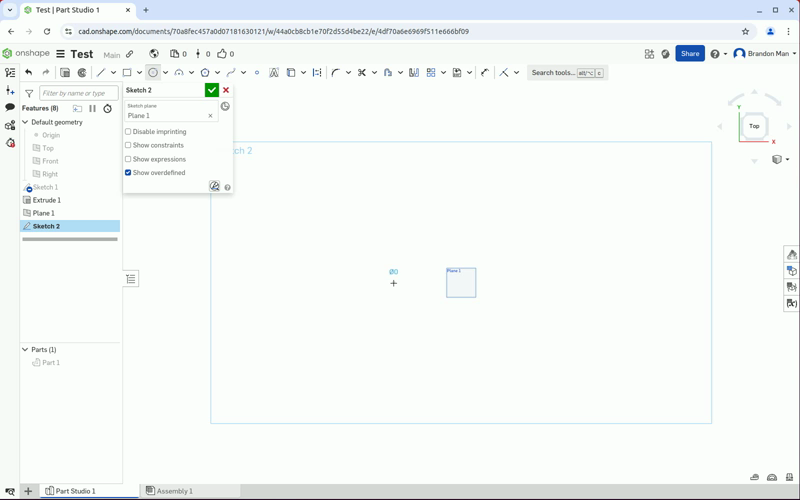
mouse_move(416, 282)
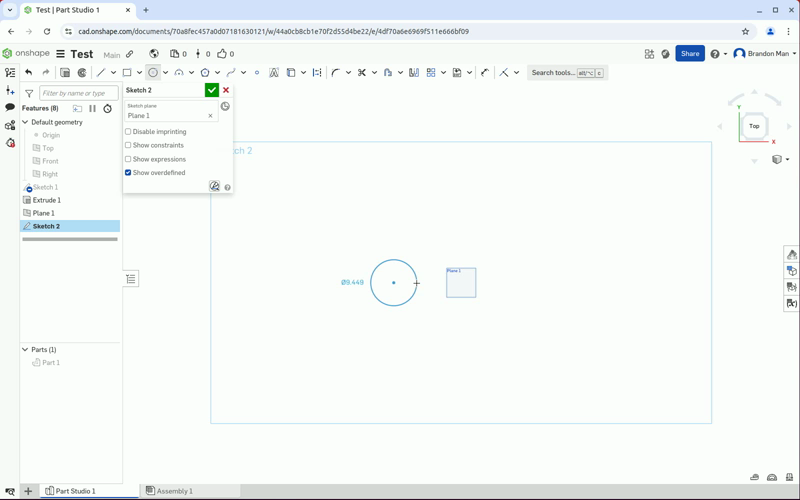
click(416, 282)
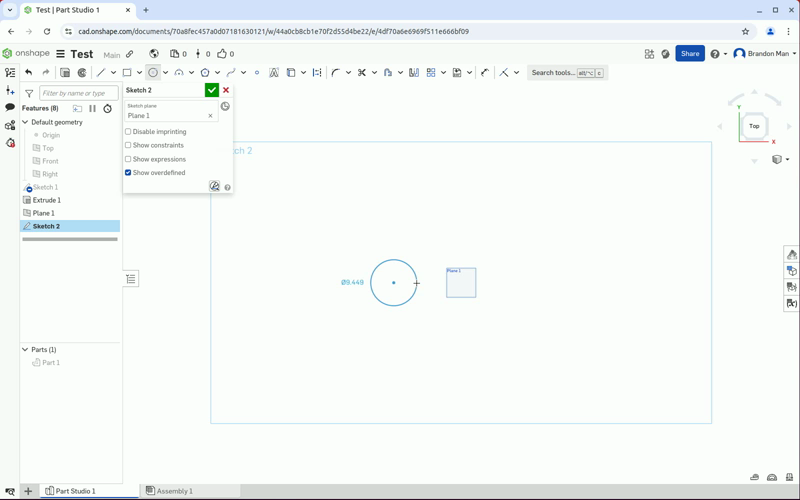
key(esc)
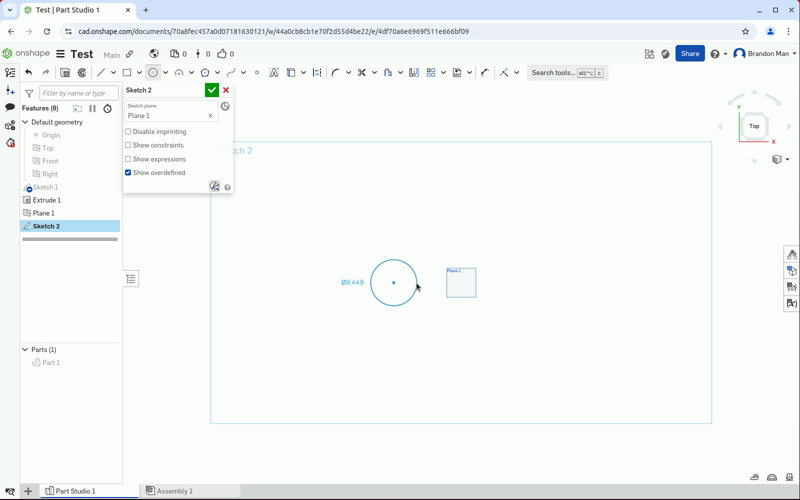
key(c)
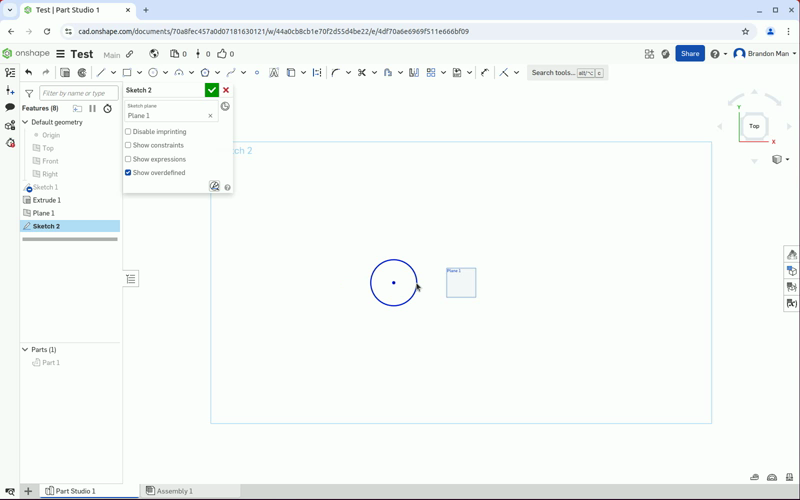
key_down(shift)
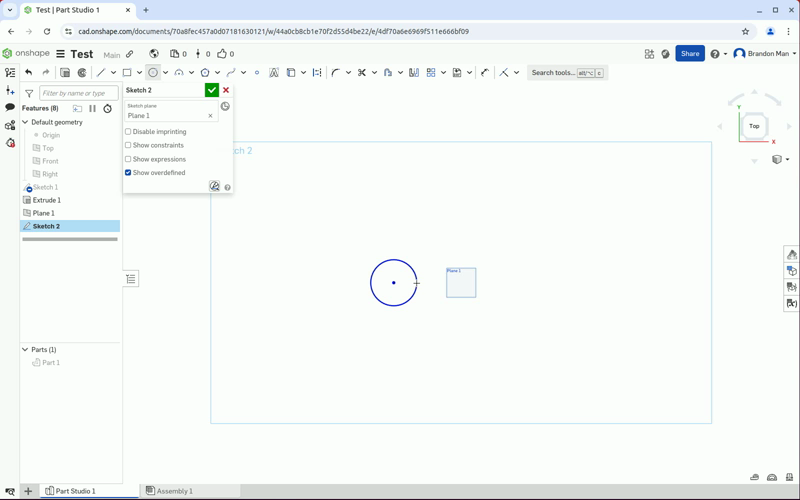
mouse_move(393, 282)
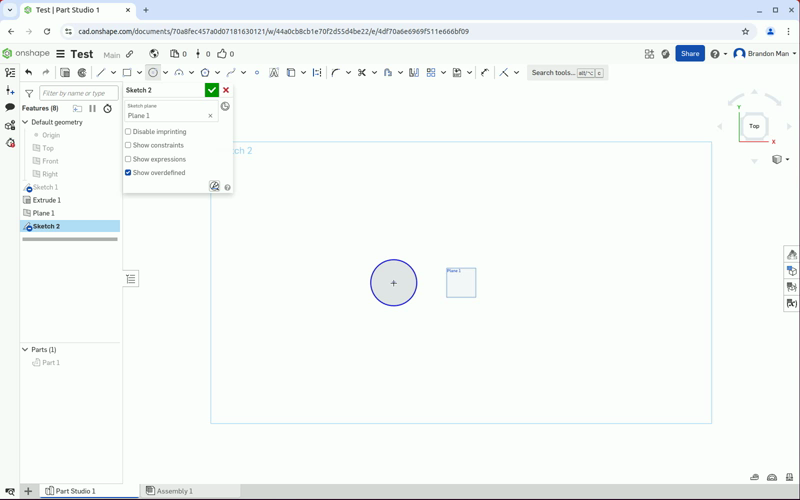
click(393, 282)
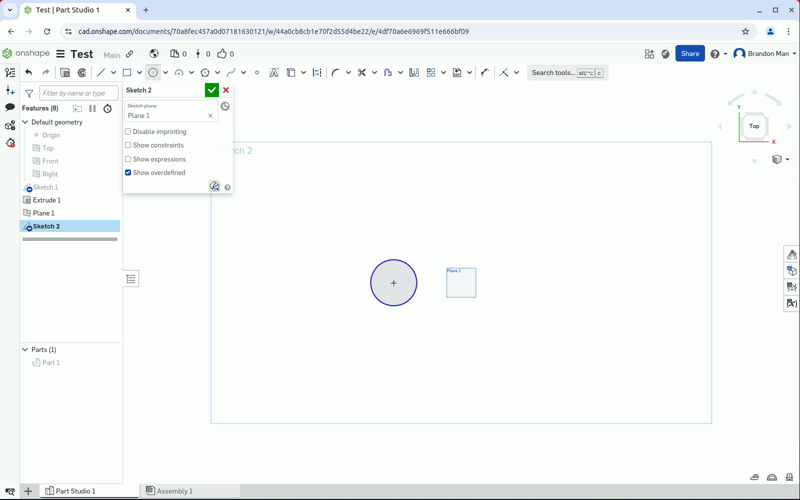
key_up(shift)
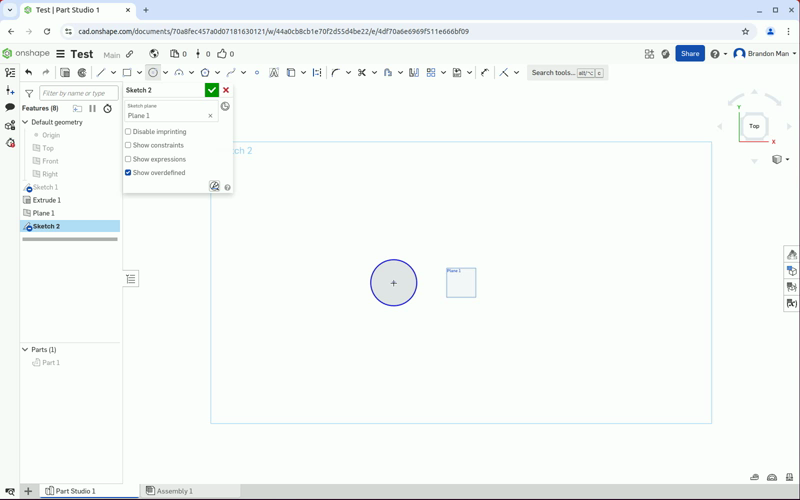
mouse_move(404, 282)
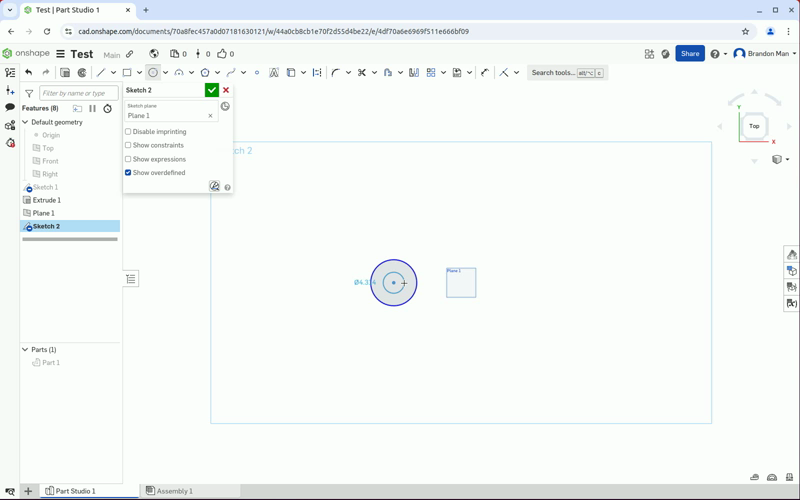
click(404, 282)
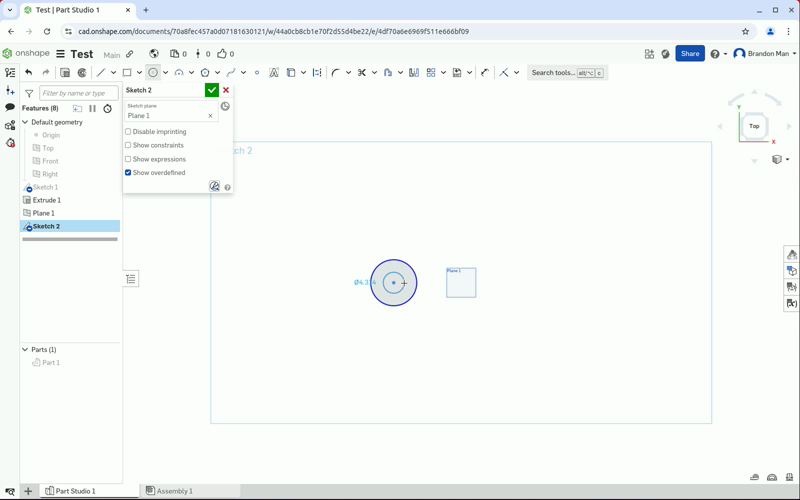
key(esc)
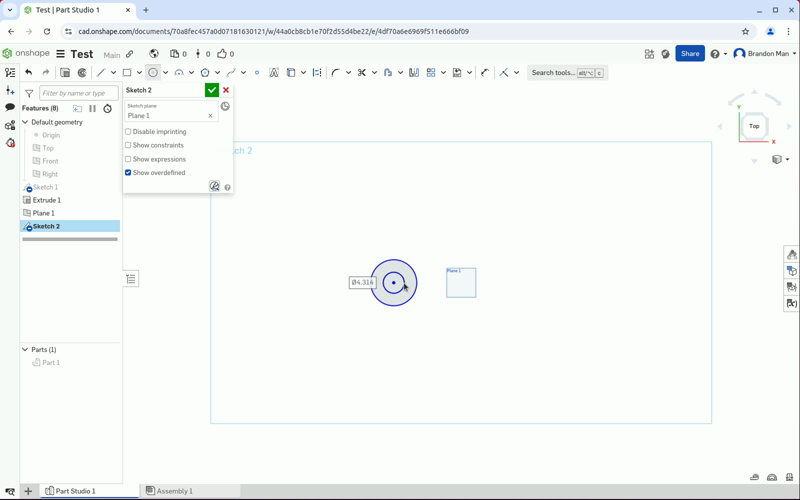
mouse_move(400, 297)
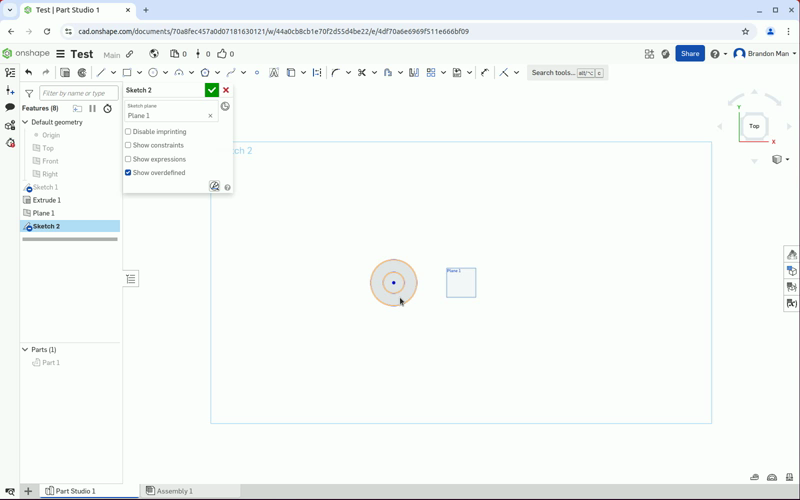
scroll(6)
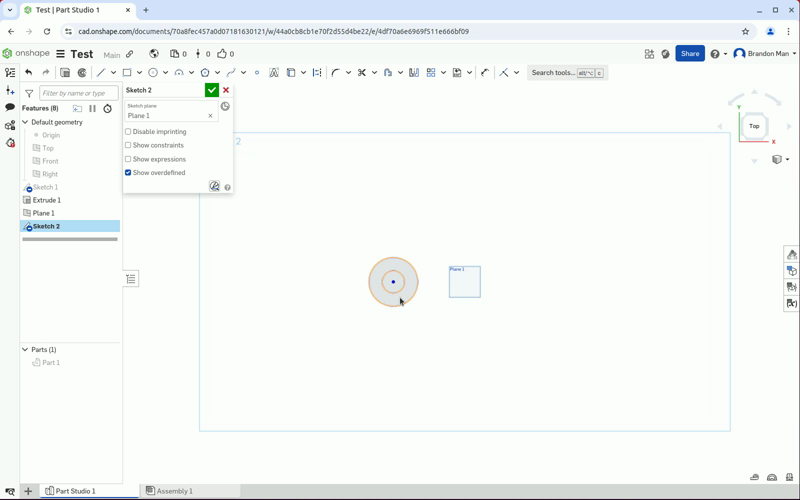
scroll(6)
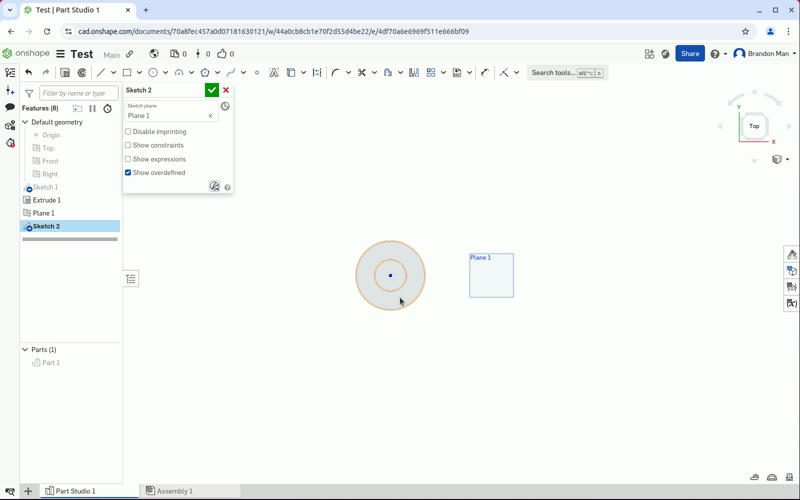
scroll(6)
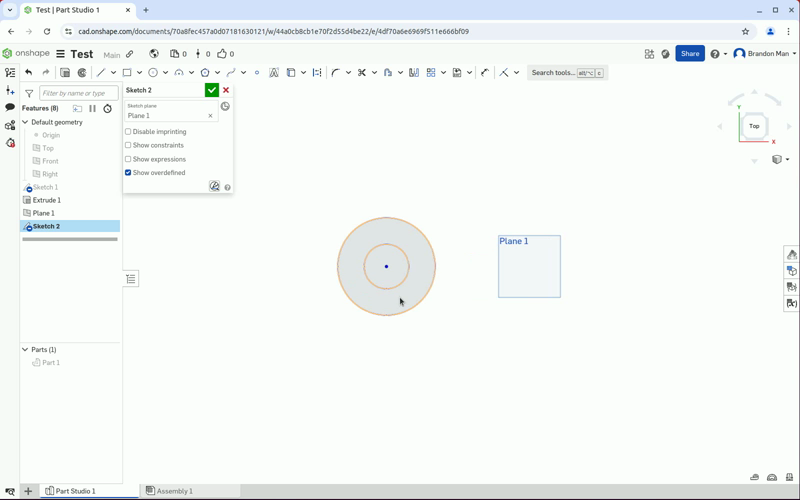
scroll(6)
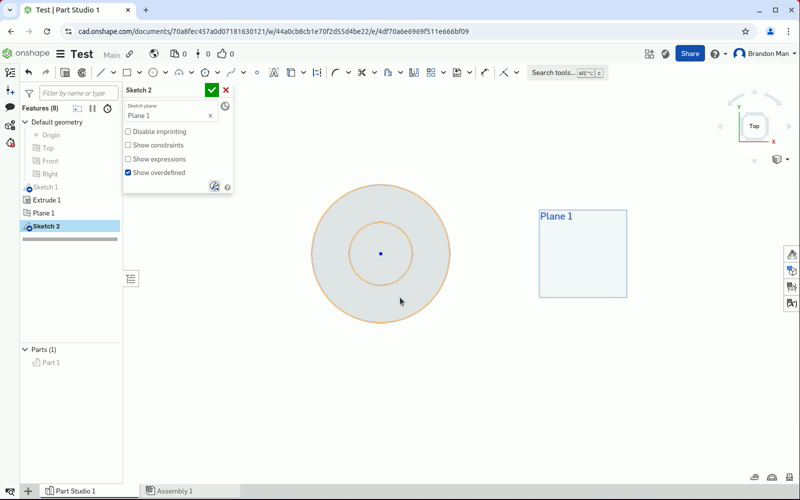
scroll(6)
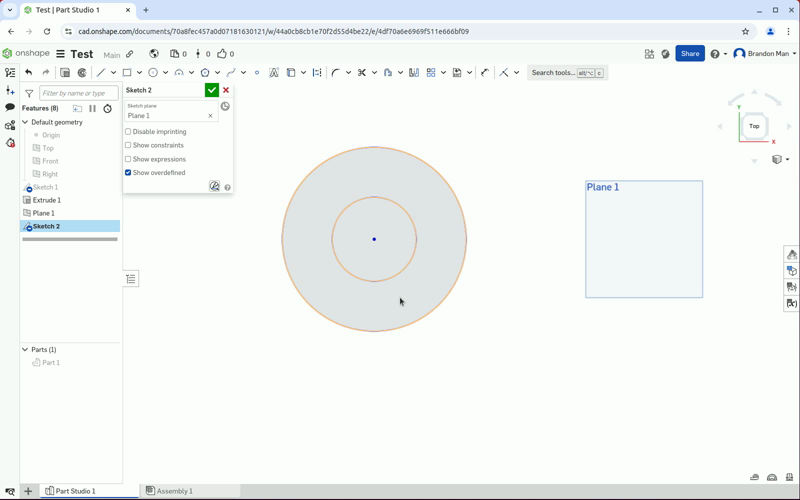
scroll(6)
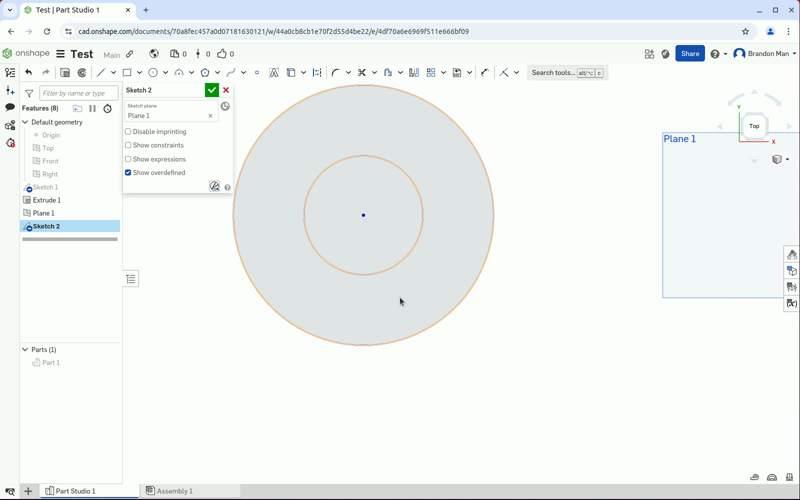
scroll(6)
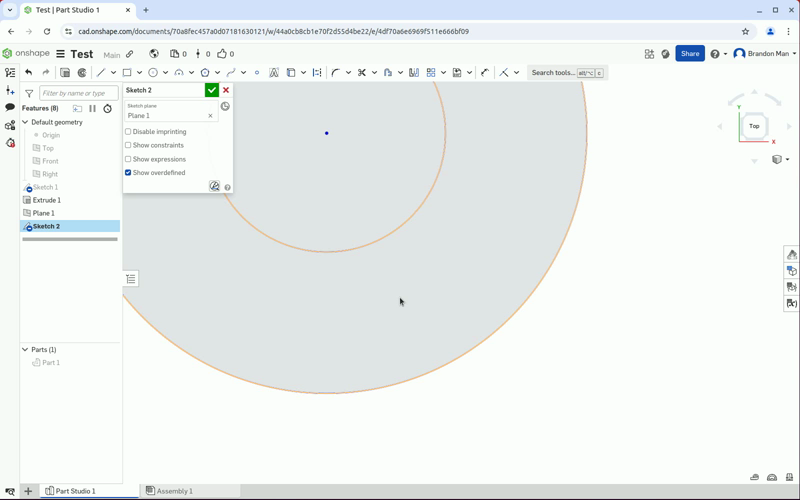
click(400, 297)
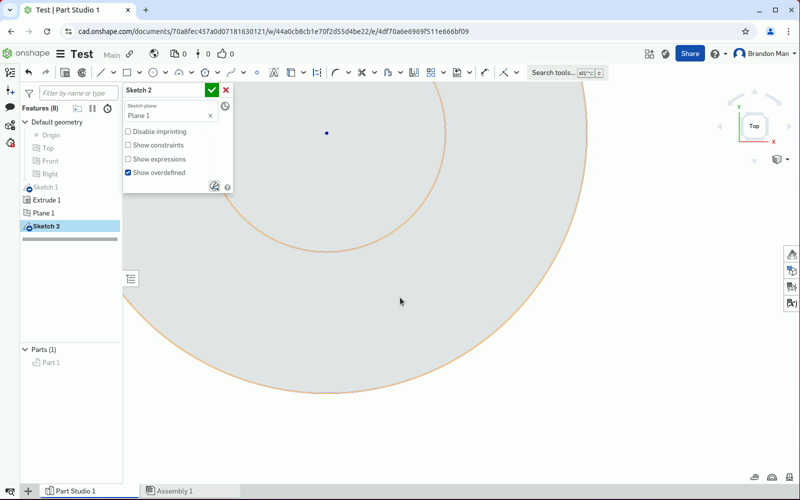
scroll(-6)
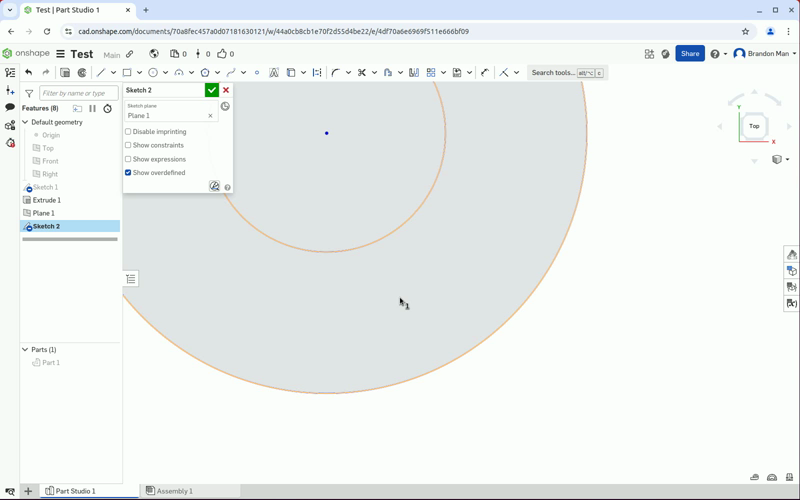
scroll(-6)
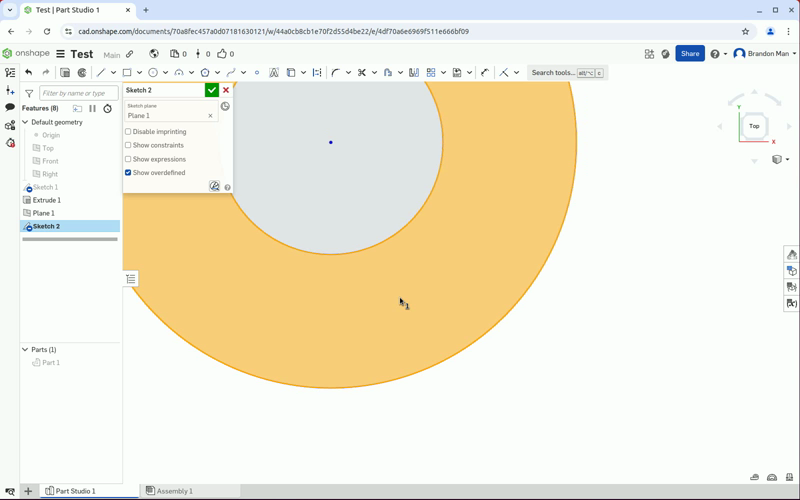
scroll(-6)
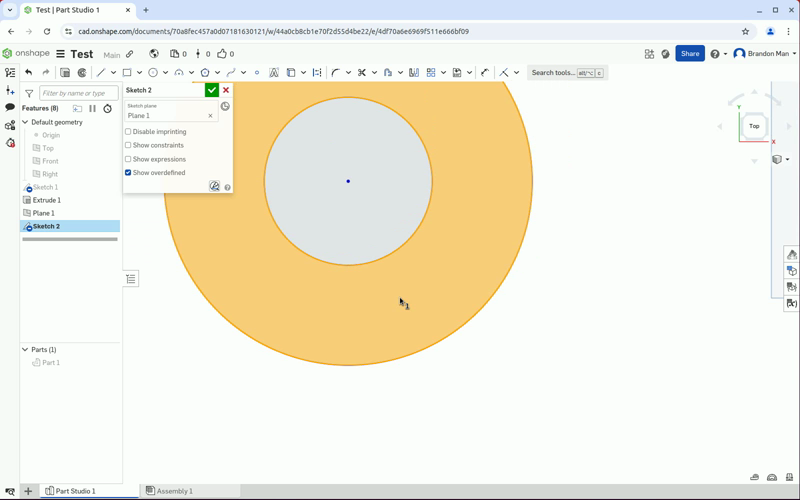
scroll(-6)
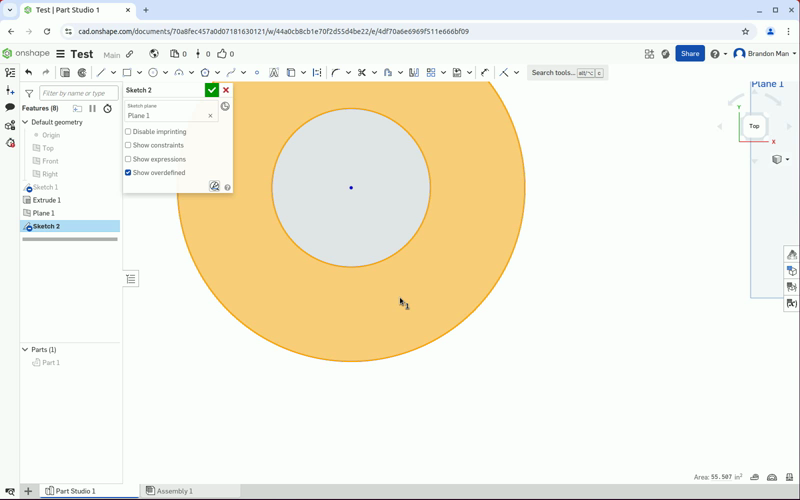
scroll(-6)
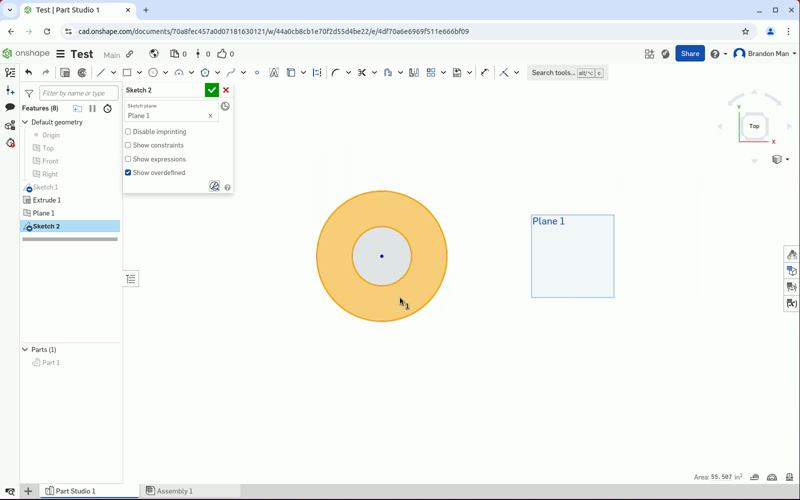
scroll(-6)
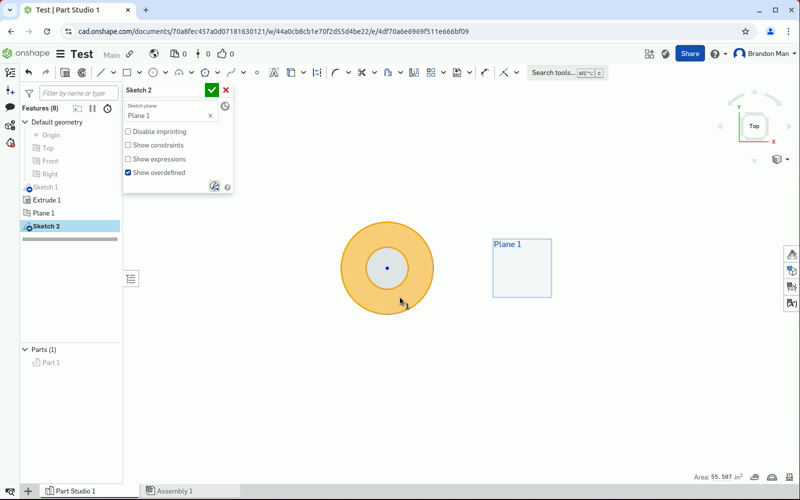
scroll(-6)
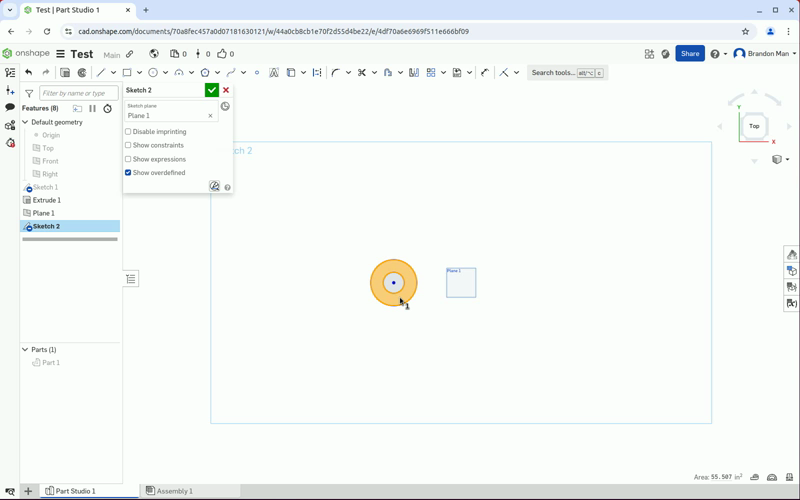
mouse_move(73, 352)
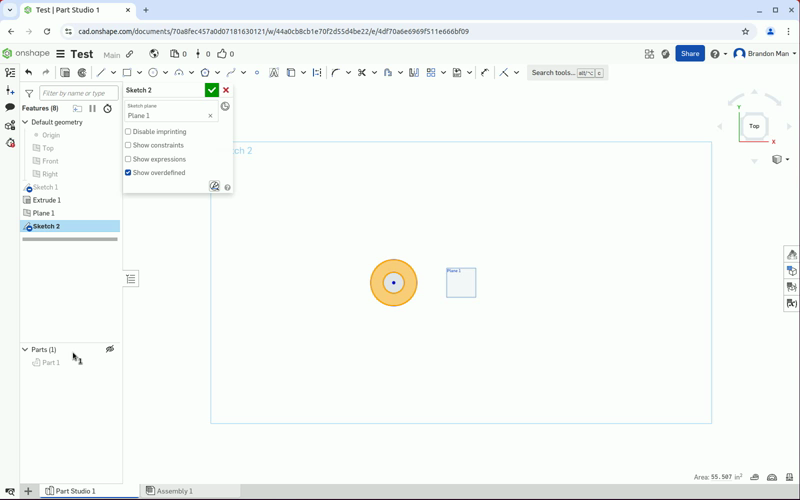
key(shift+y)
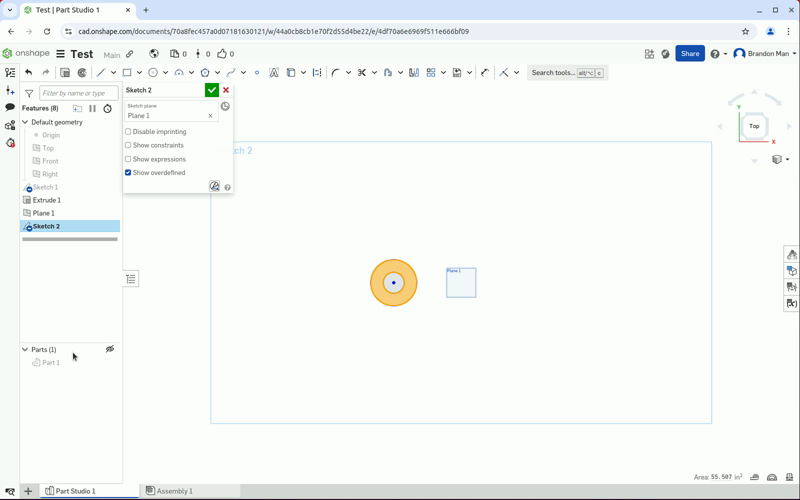
key(shift+e)
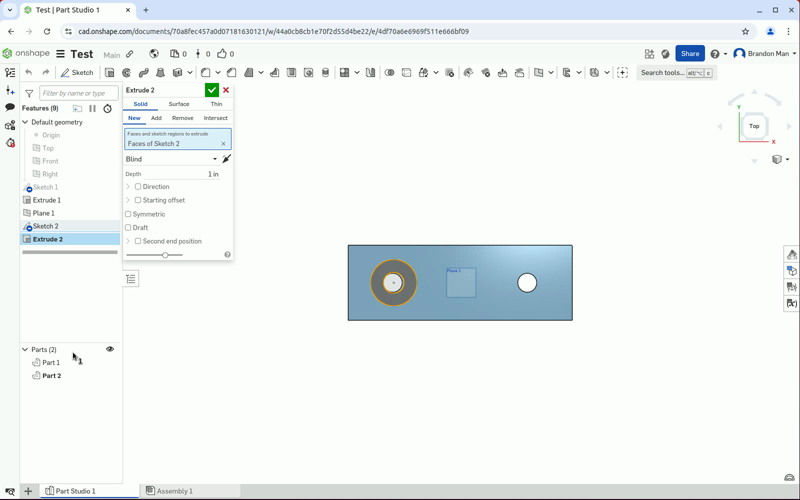
mouse_move(143, 106)
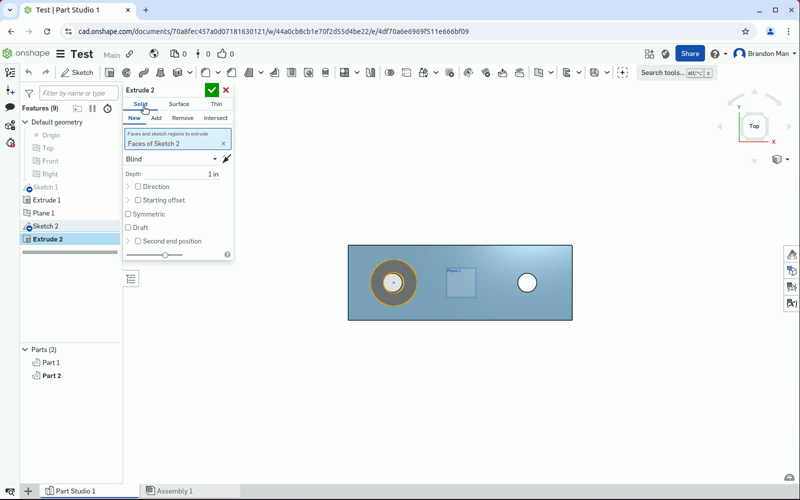
click(143, 106)
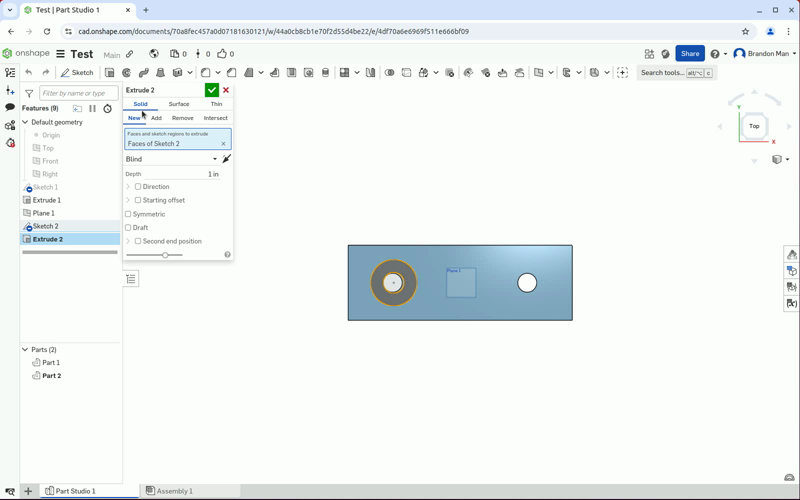
mouse_move(137, 120)
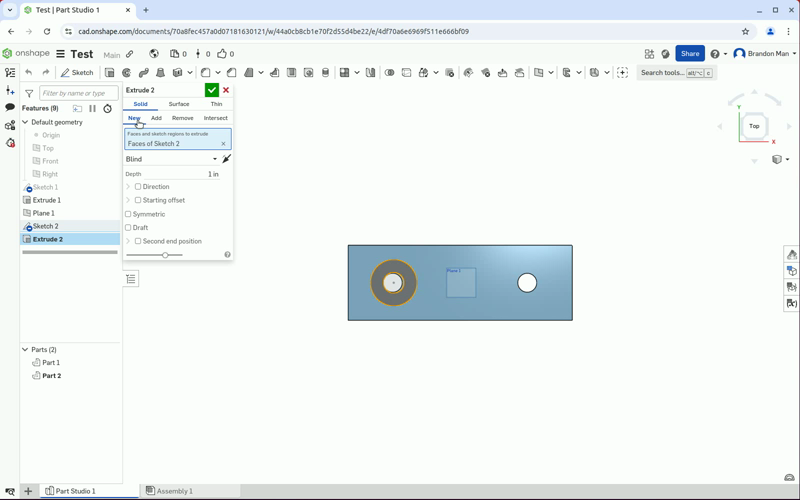
click(137, 120)
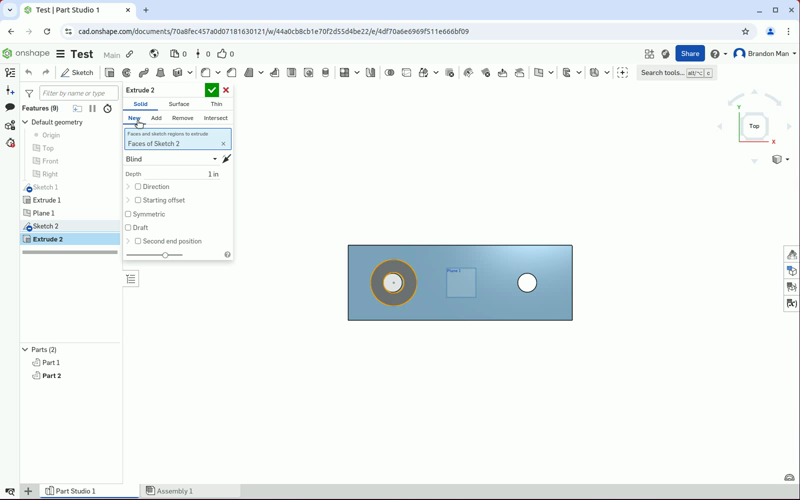
key(tab, 4)
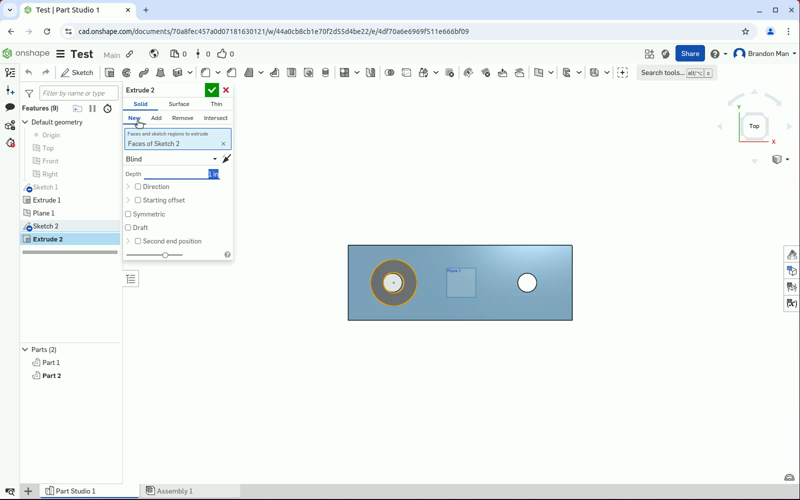
text(1.204)
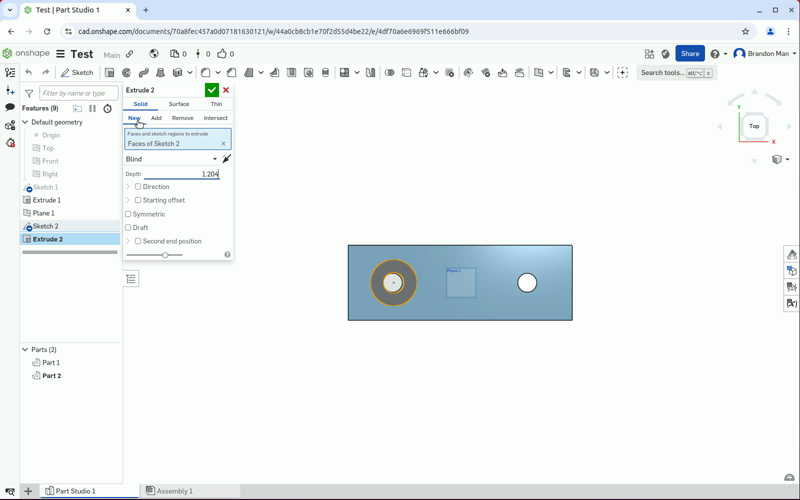
key(enter)
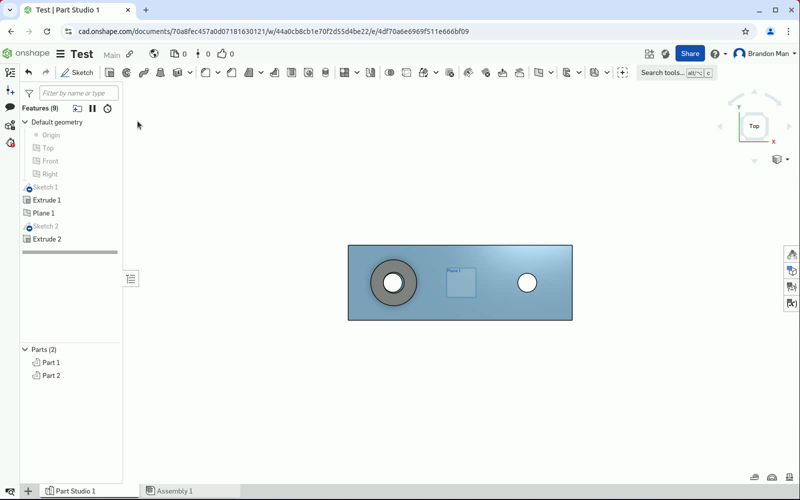
key(shift+h)
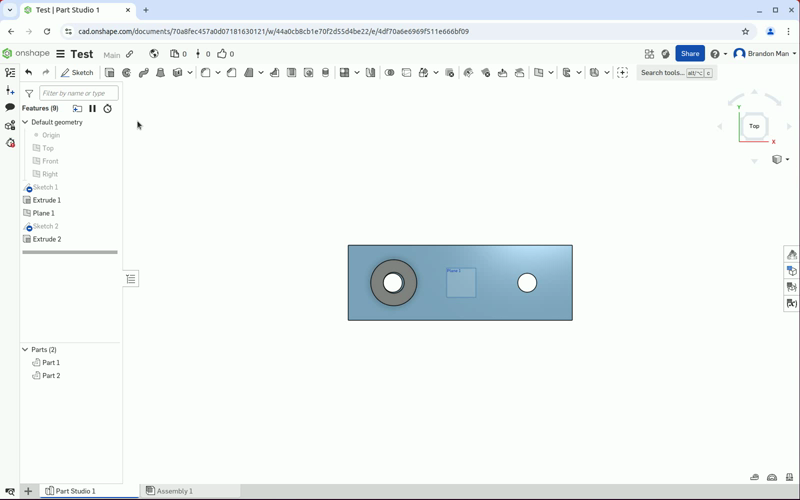
key(shift+h)
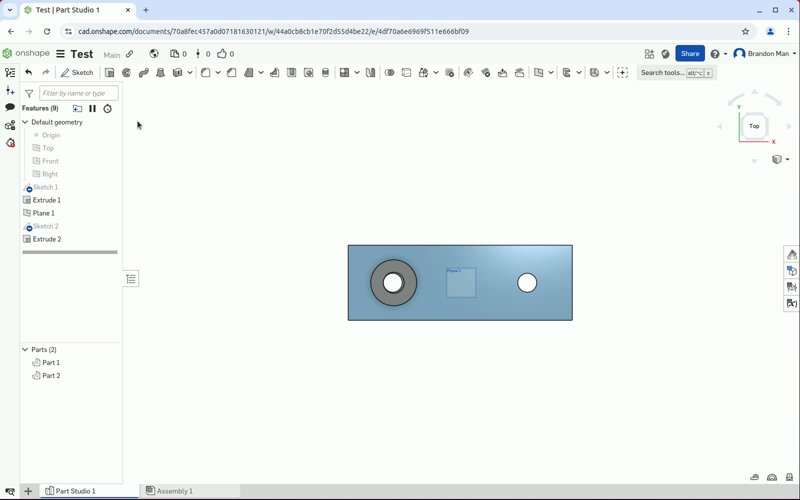
mouse_move(73, 189)
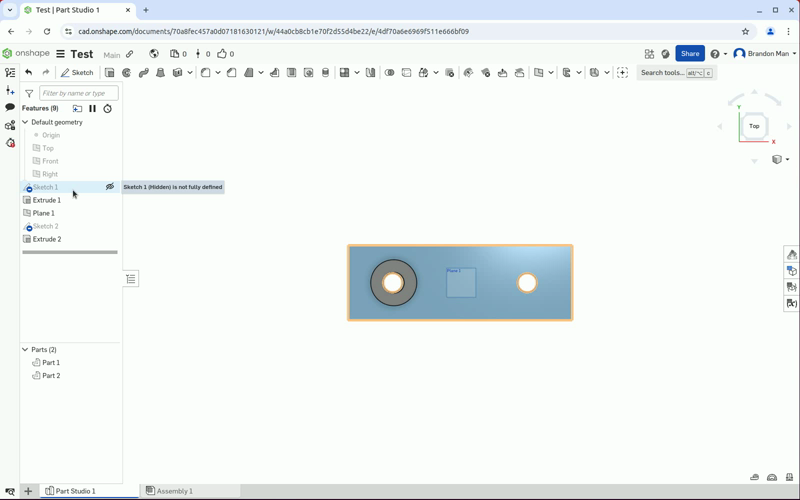
click(73, 189)
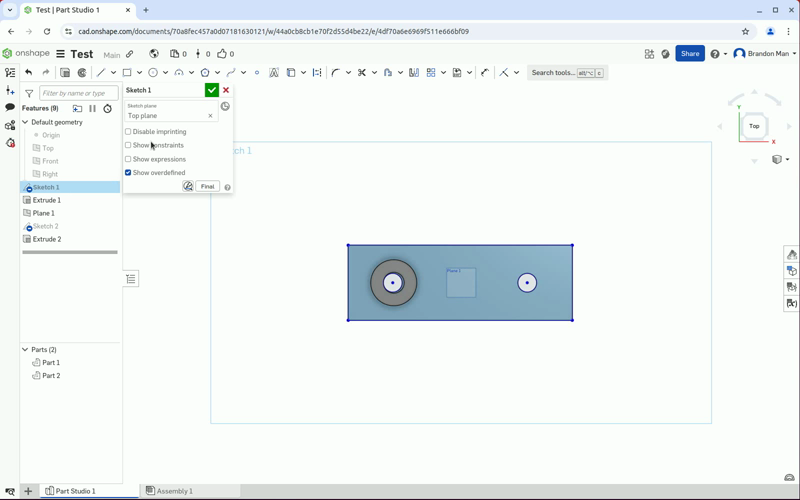
mouse_move(229, 92)
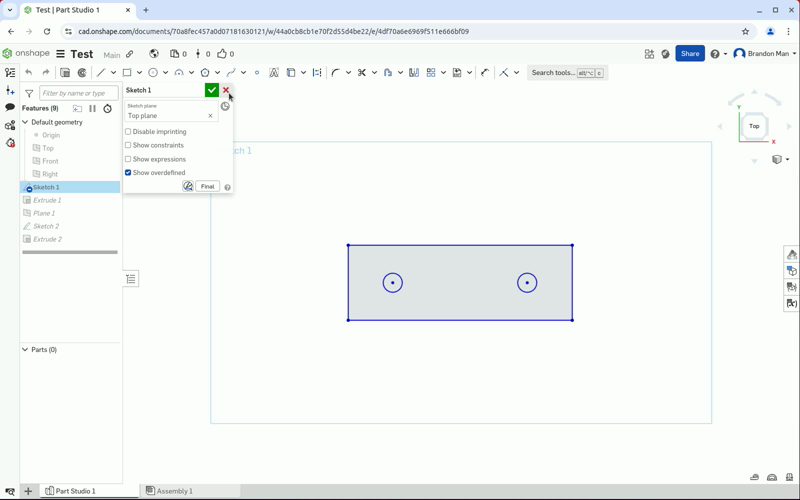
click(229, 92)
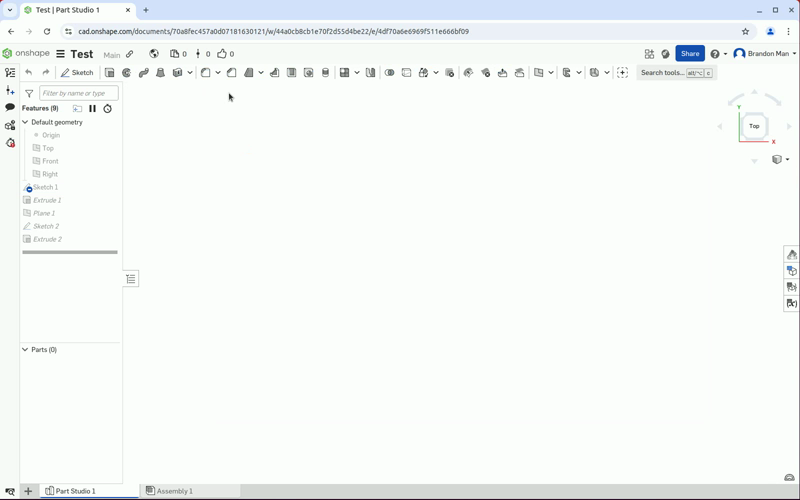
key(shift+s)
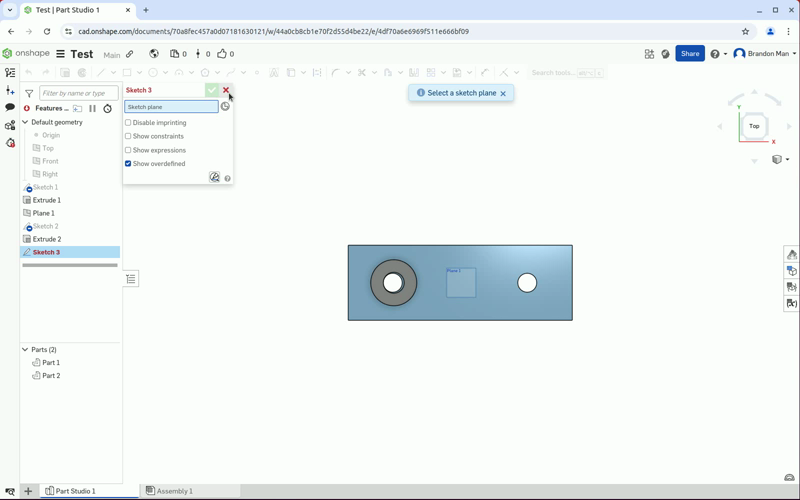
mouse_move(73, 215)
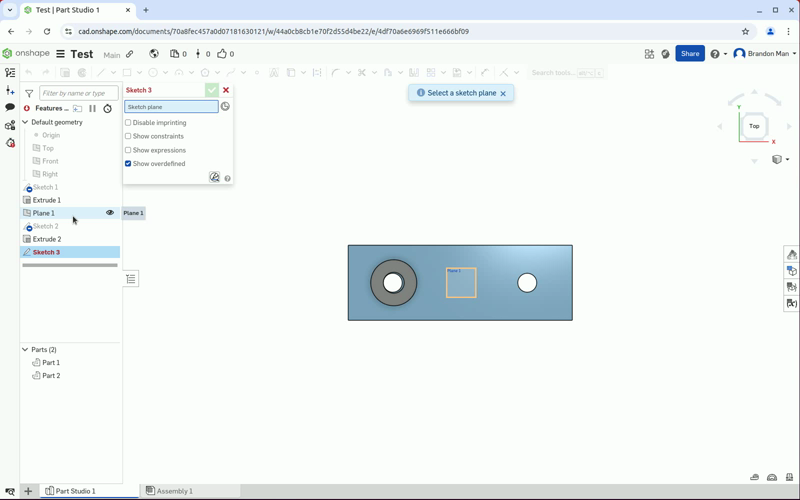
click(73, 215)
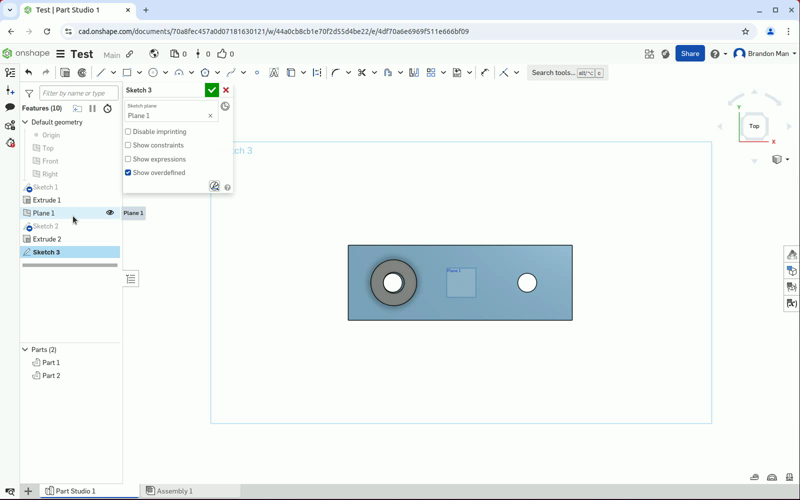
mouse_move(73, 352)
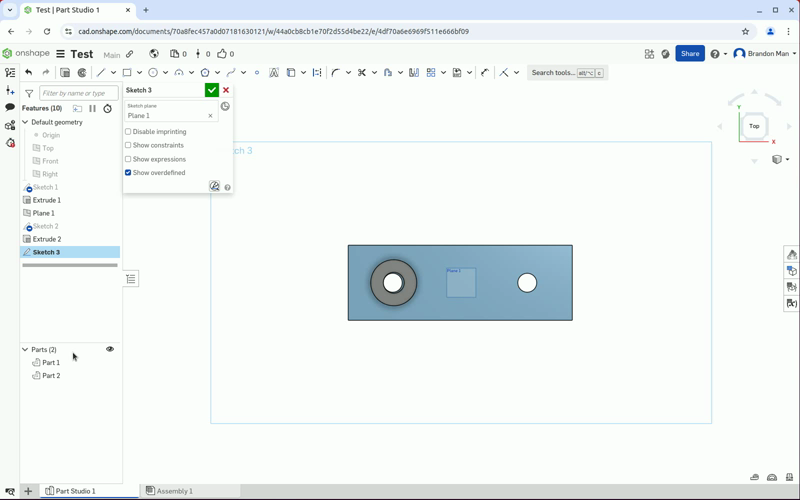
key(y)
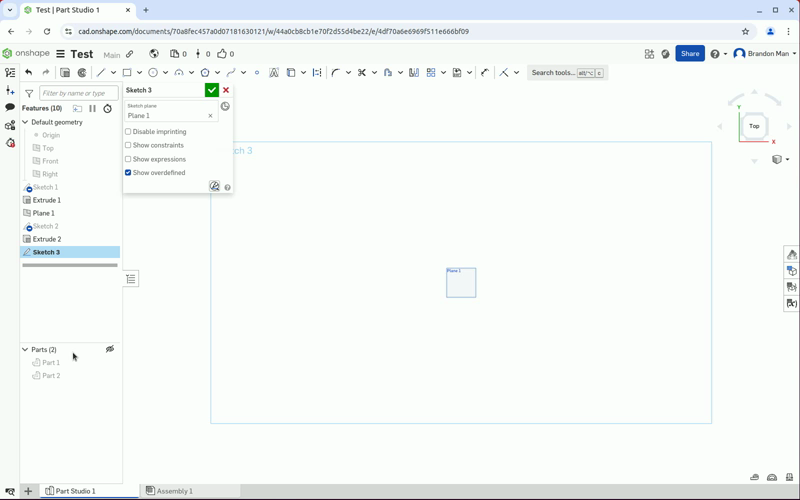
key(c)
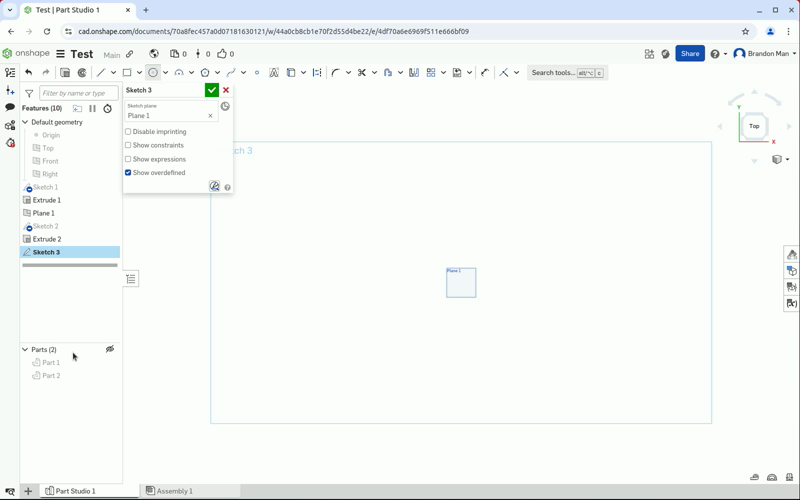
key_down(shift)
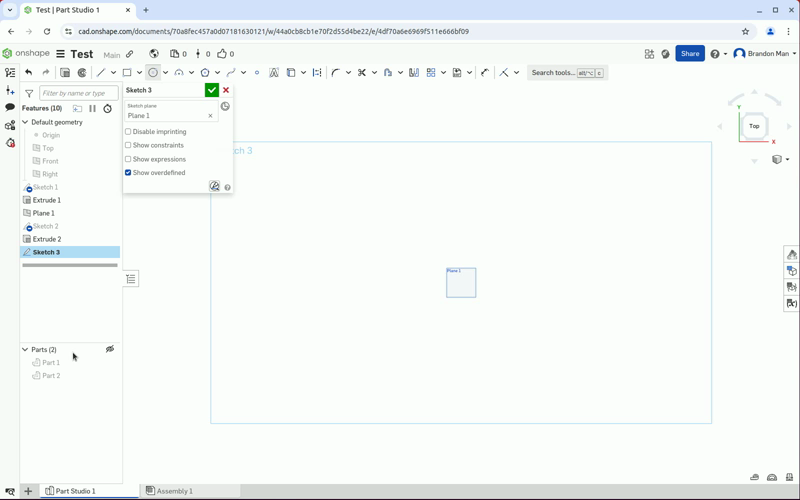
mouse_move(529, 282)
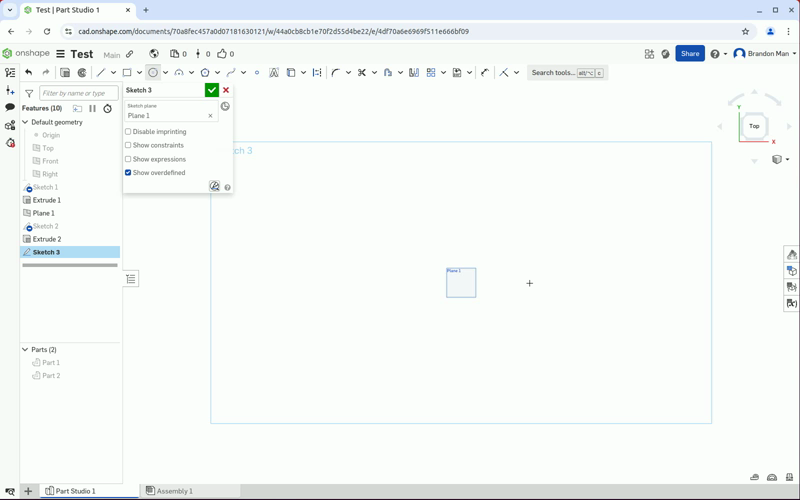
click(529, 282)
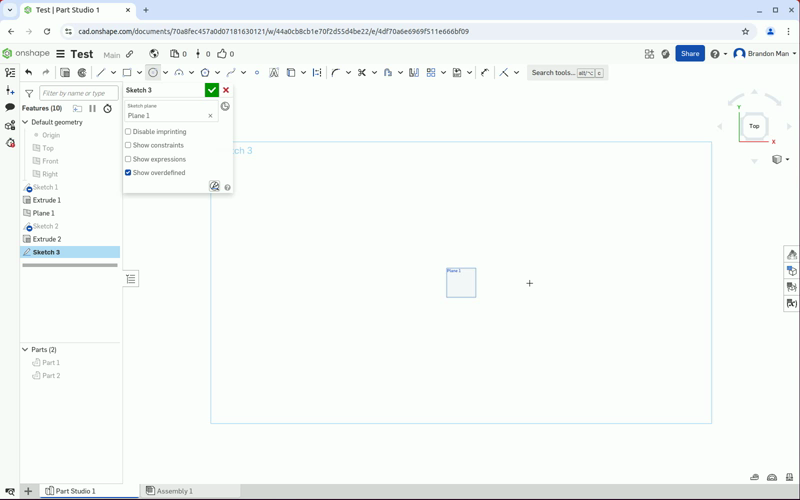
key_up(shift)
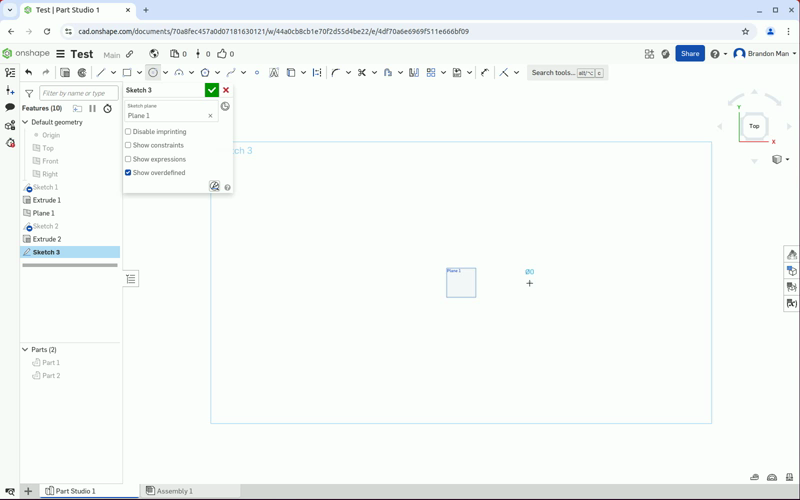
mouse_move(552, 282)
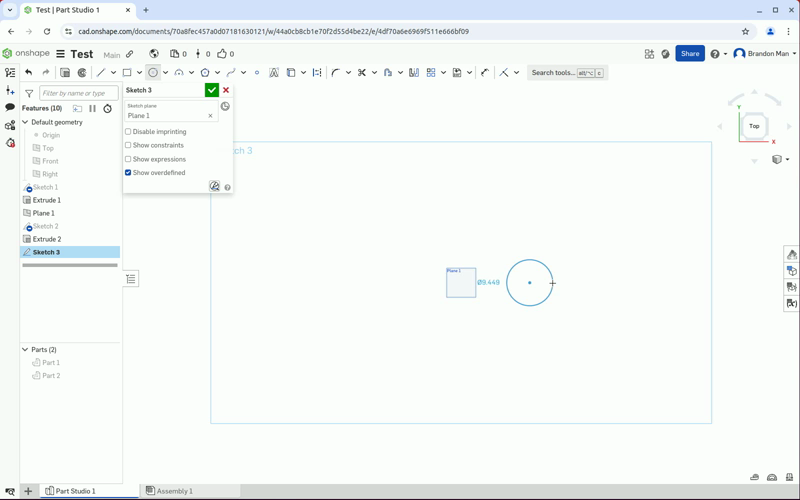
click(552, 282)
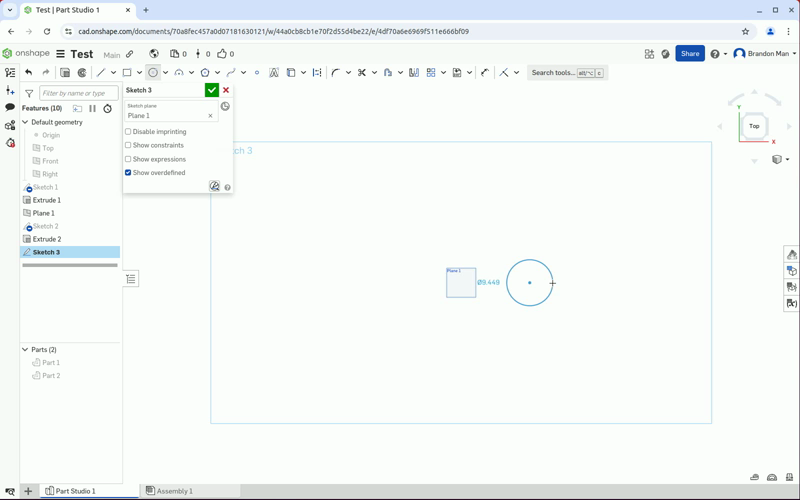
key(esc)
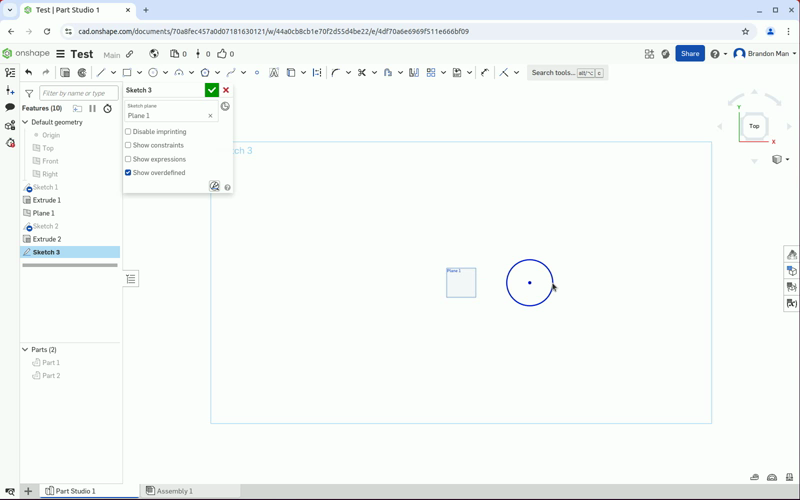
key(c)
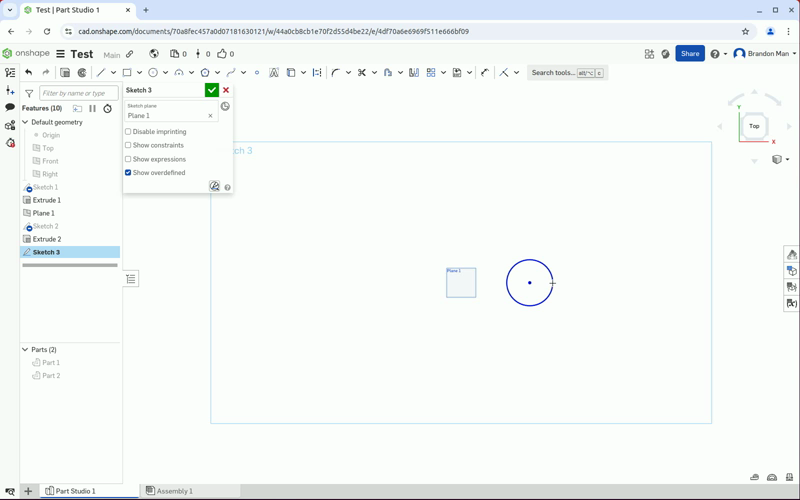
key_down(shift)
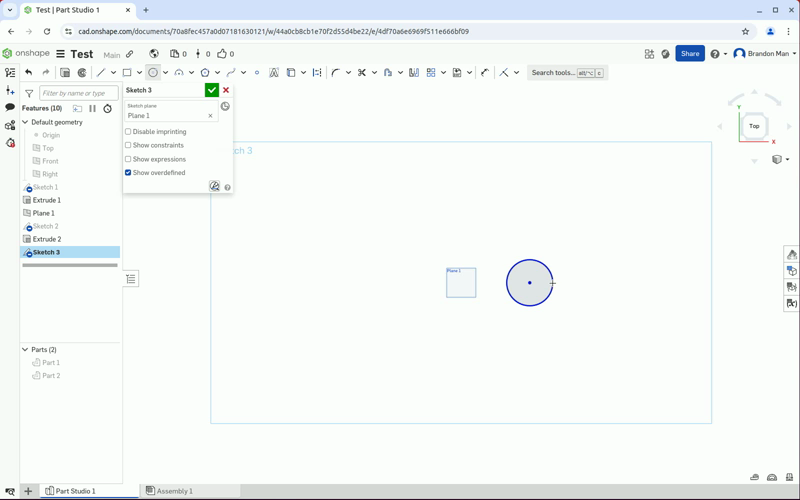
mouse_move(529, 282)
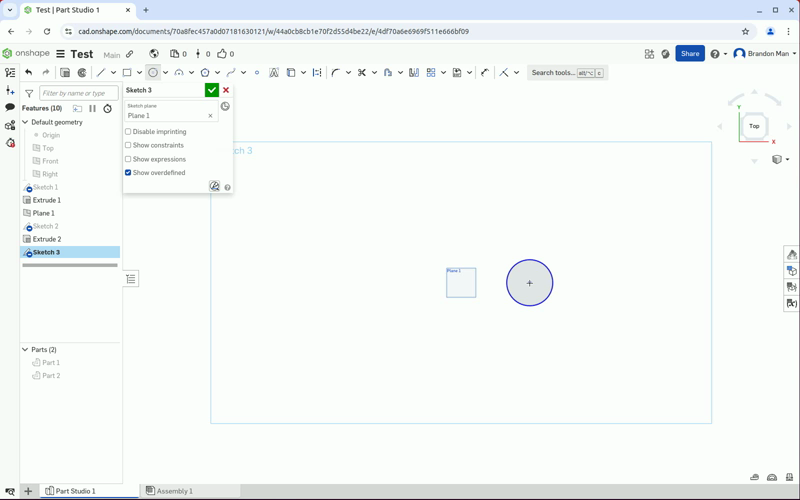
click(529, 282)
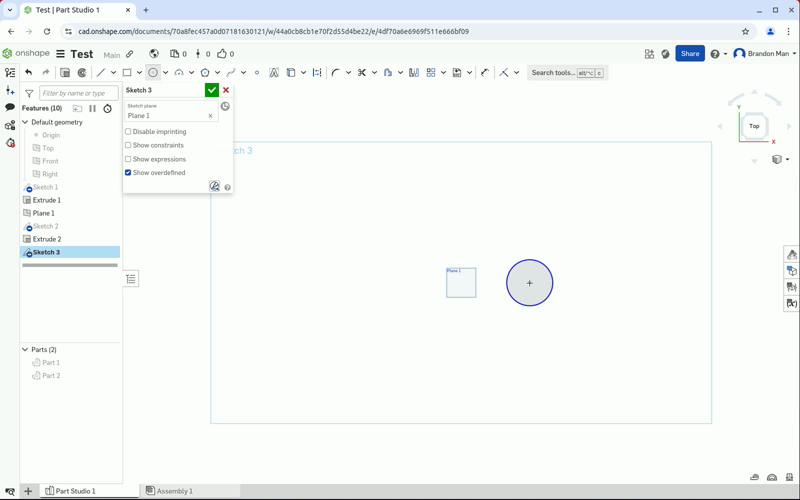
key_up(shift)
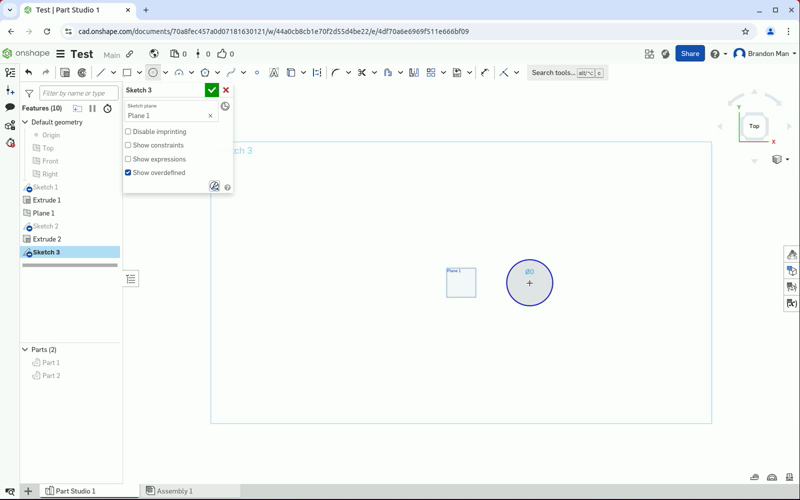
mouse_move(540, 282)
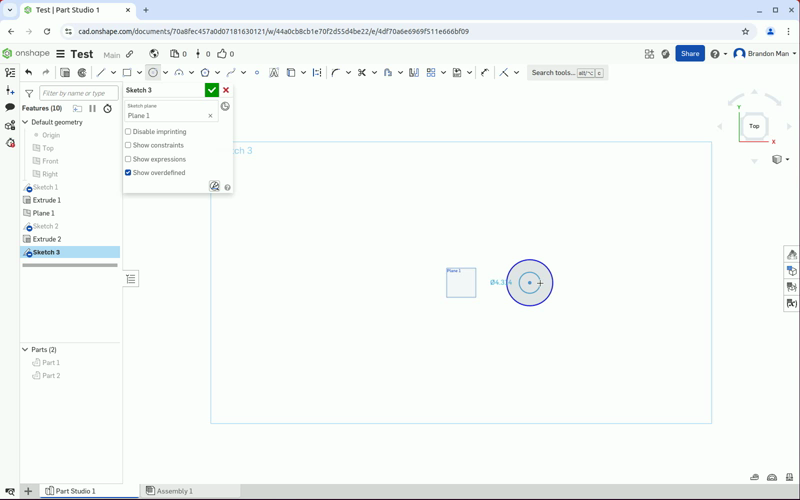
click(540, 282)
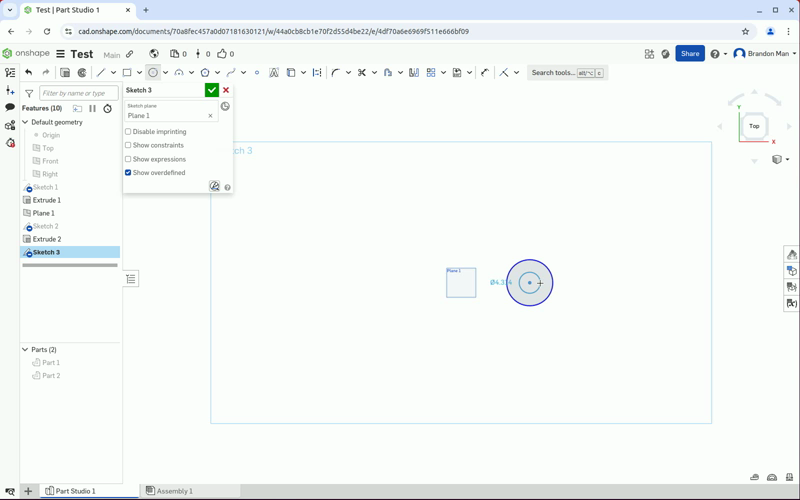
key(esc)
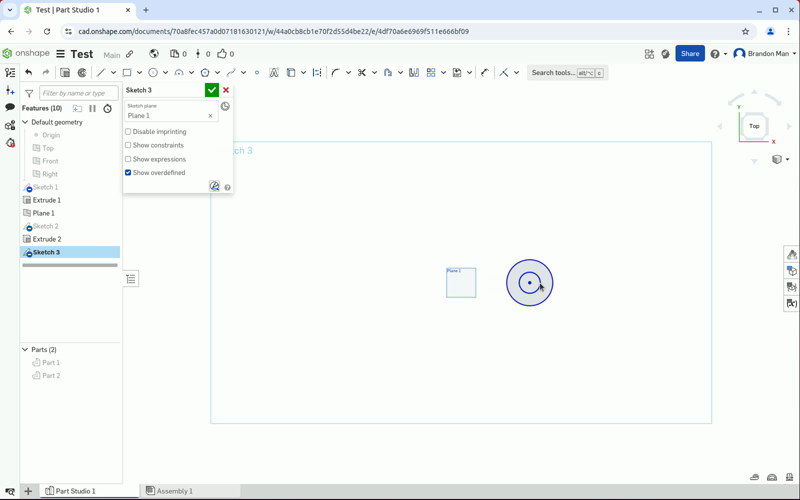
mouse_move(514, 275)
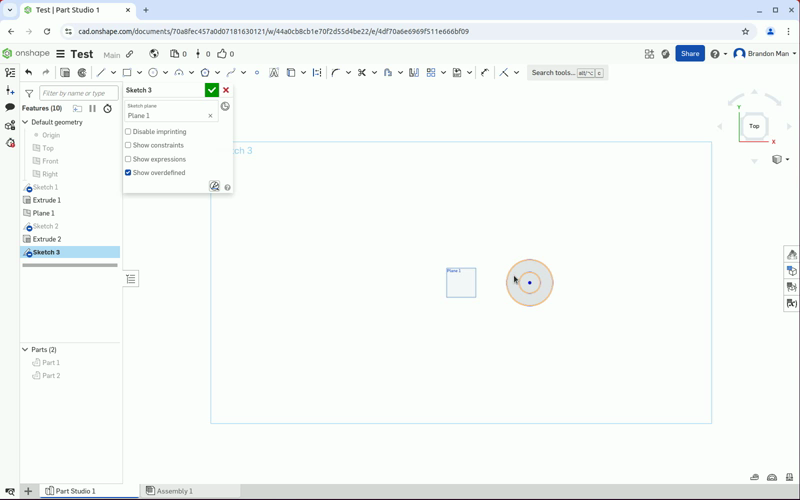
scroll(6)
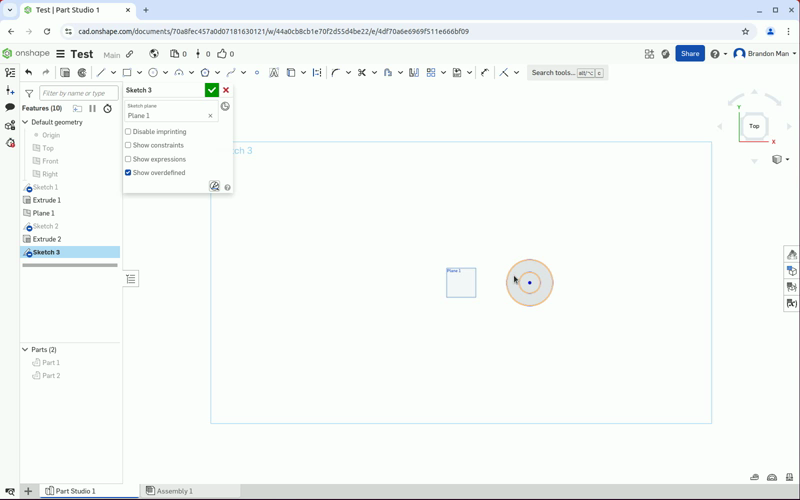
scroll(6)
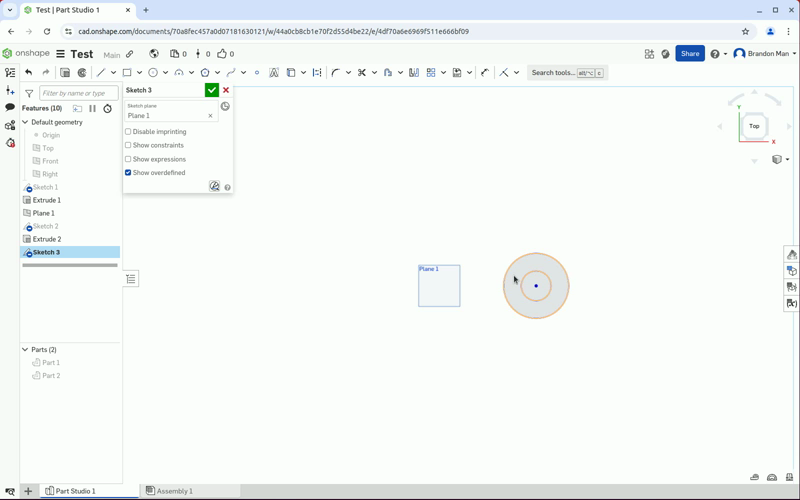
scroll(6)
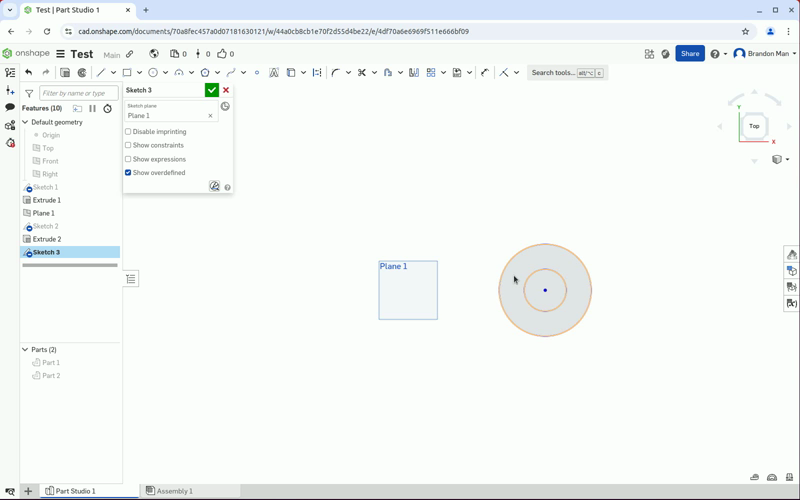
scroll(6)
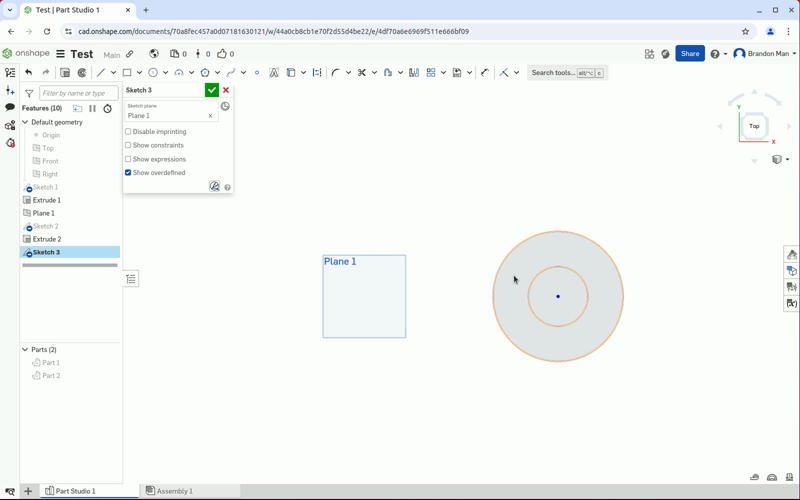
scroll(6)
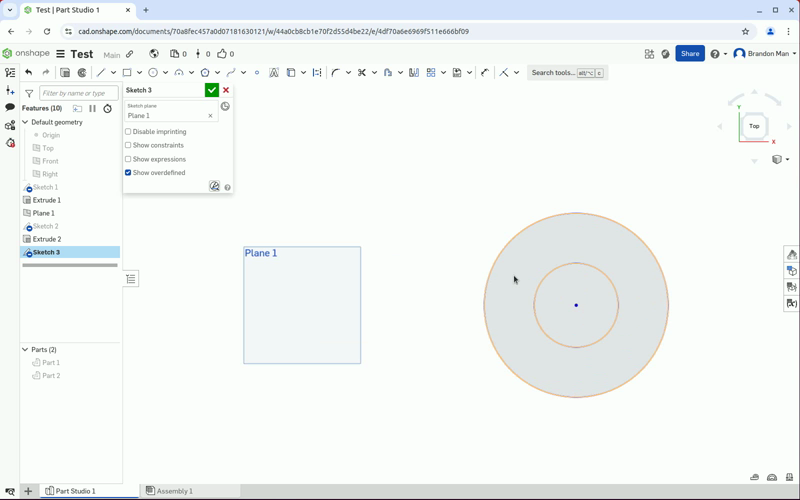
scroll(6)
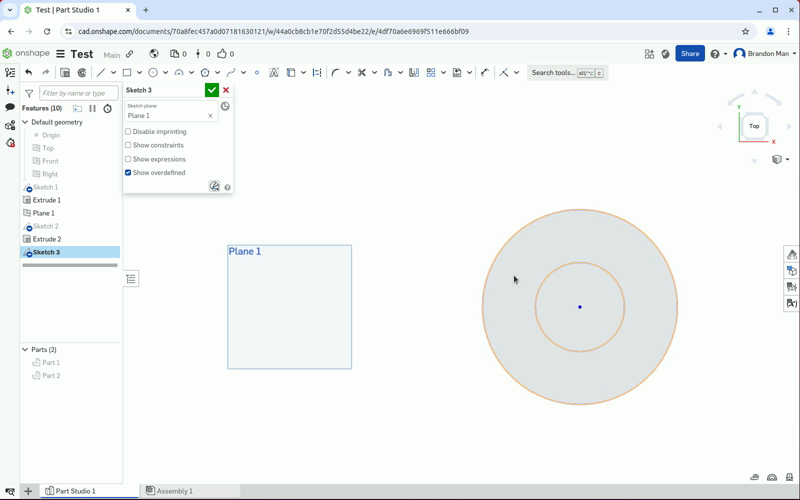
scroll(6)
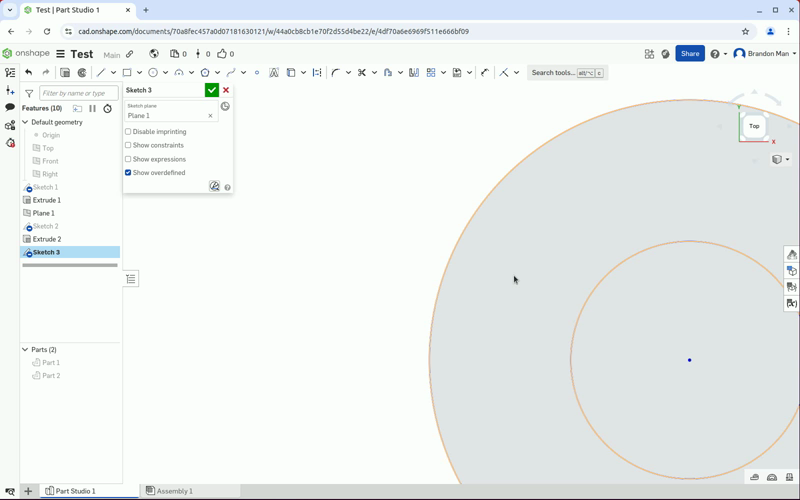
click(514, 275)
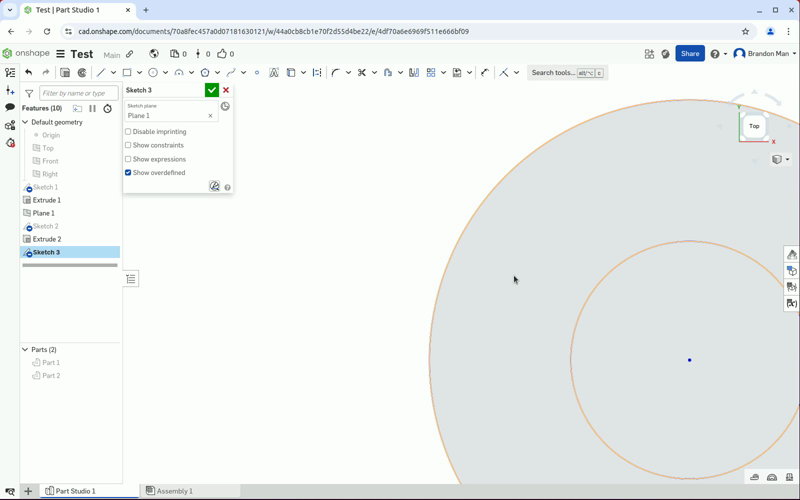
scroll(-6)
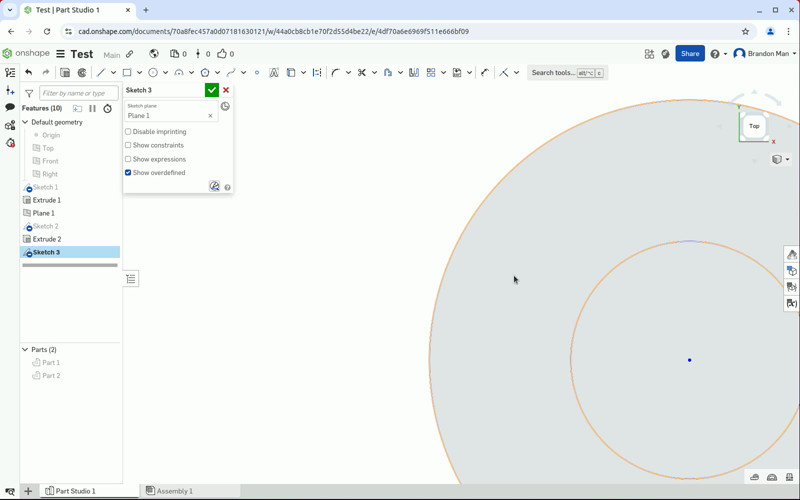
scroll(-6)
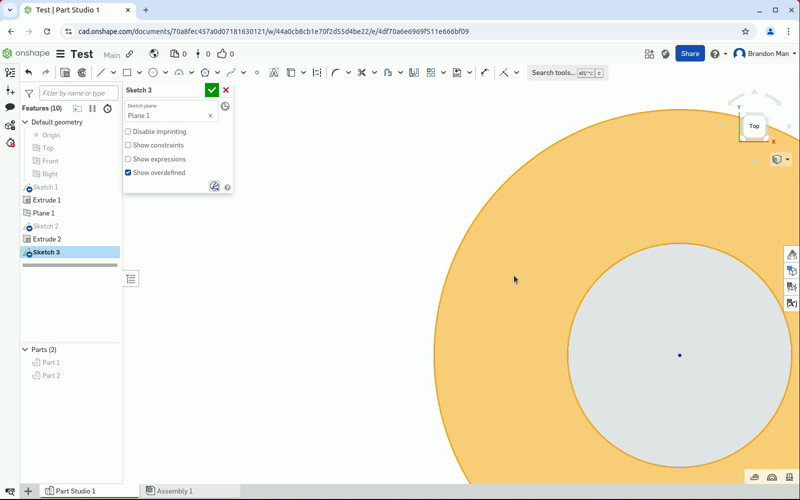
scroll(-6)
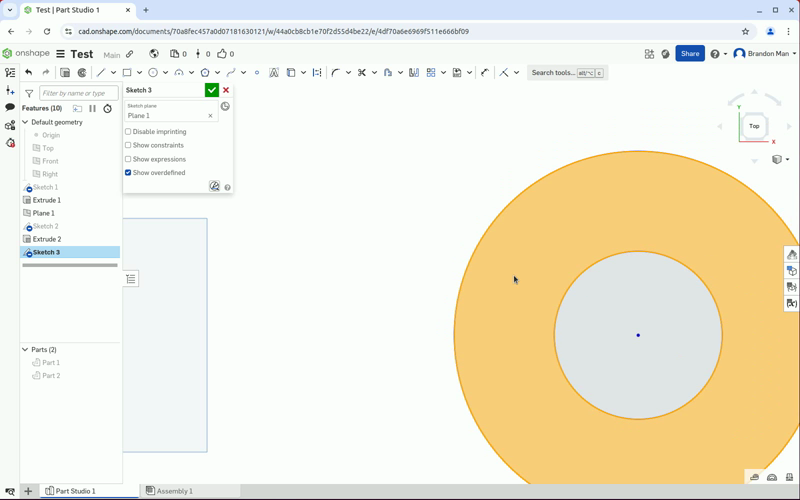
scroll(-6)
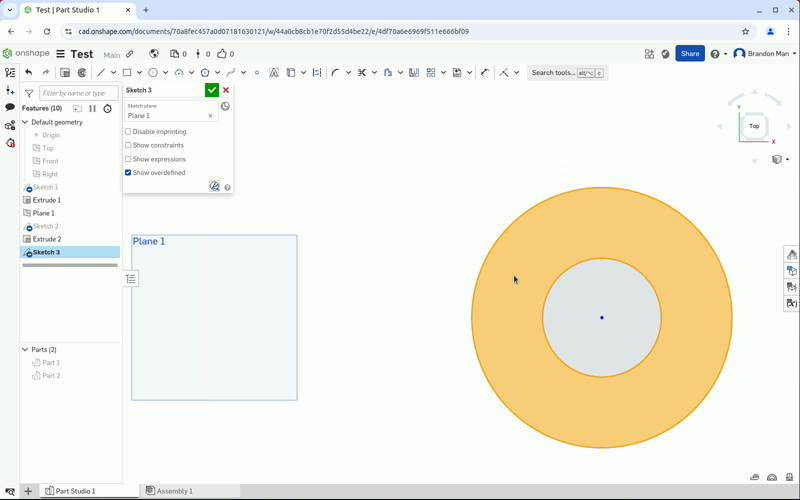
scroll(-6)
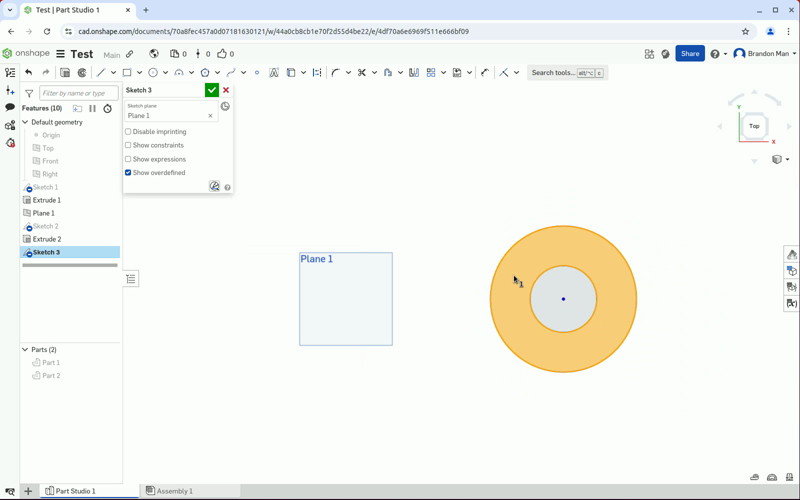
scroll(-6)
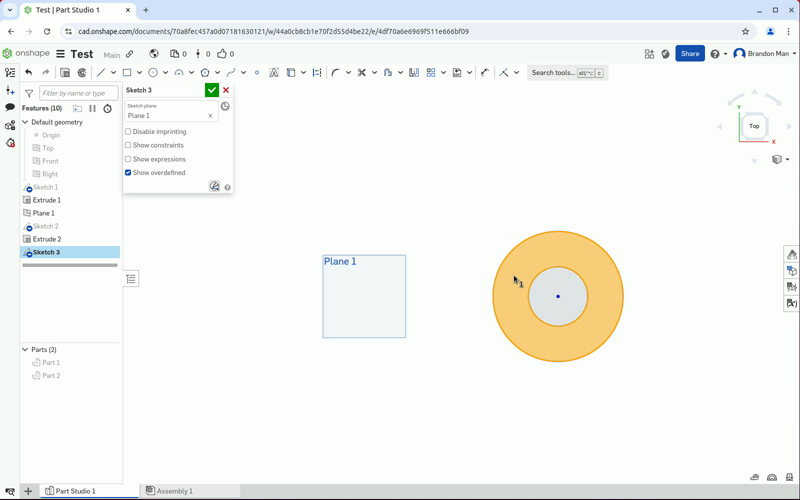
scroll(-6)
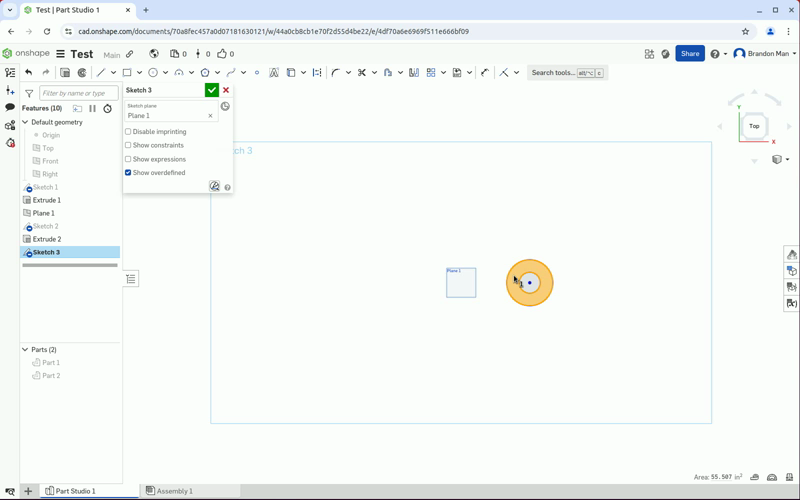
mouse_move(73, 352)
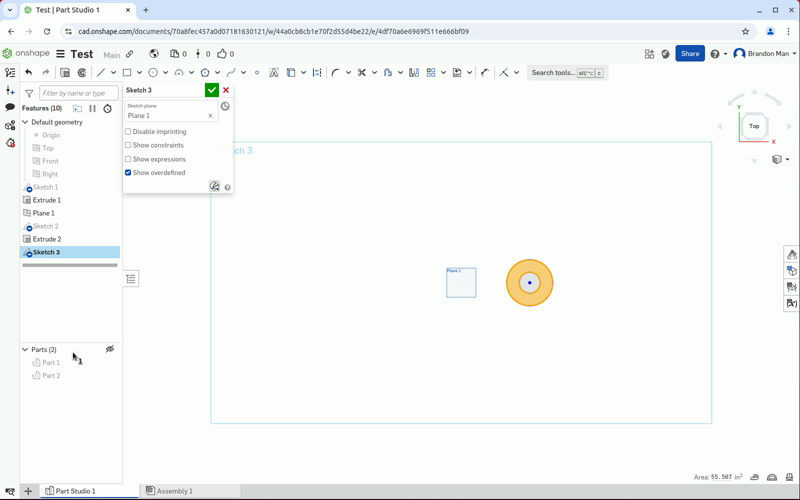
key(shift+y)
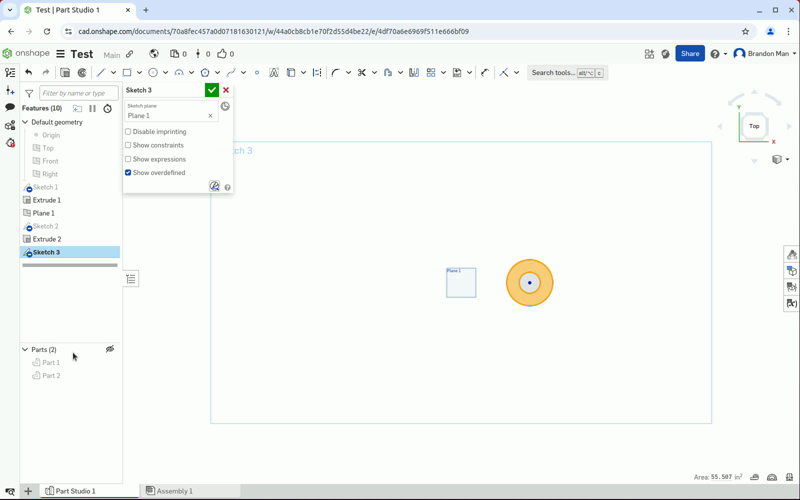
key(shift+e)
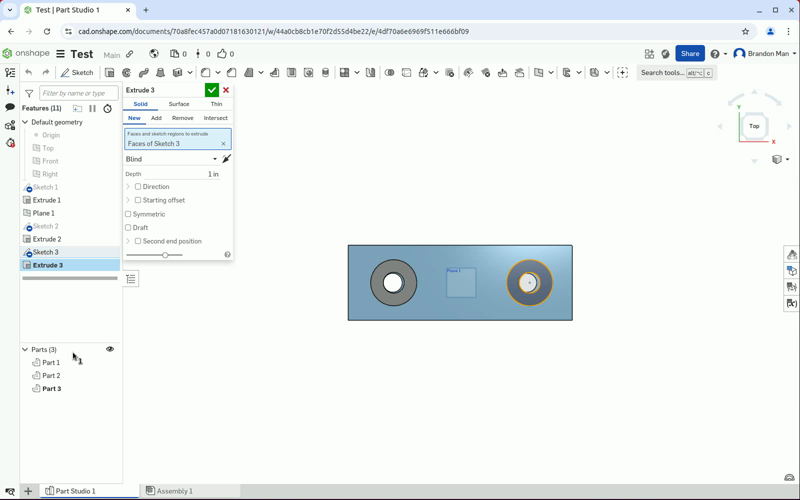
mouse_move(143, 106)
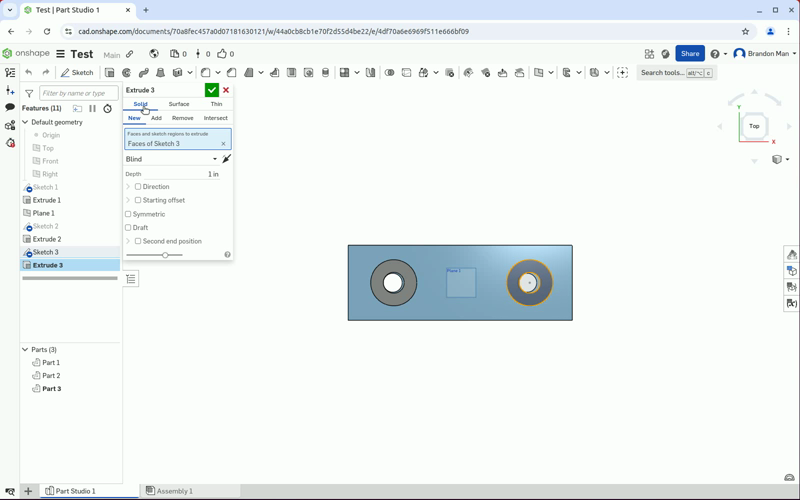
click(143, 106)
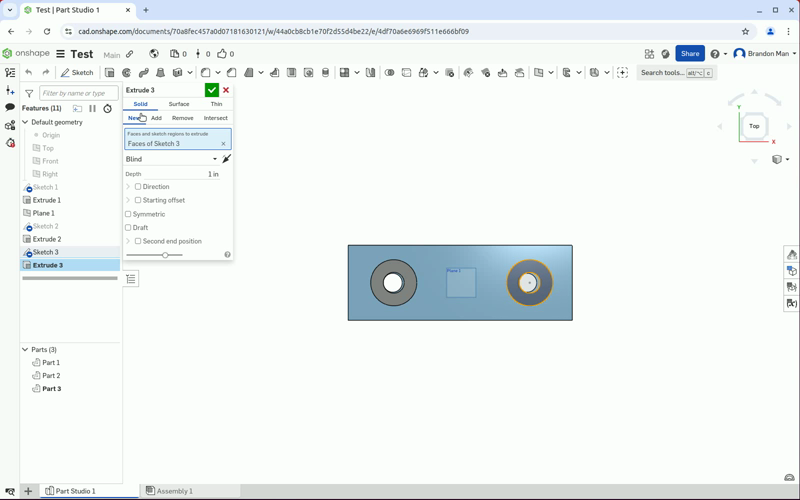
mouse_move(137, 120)
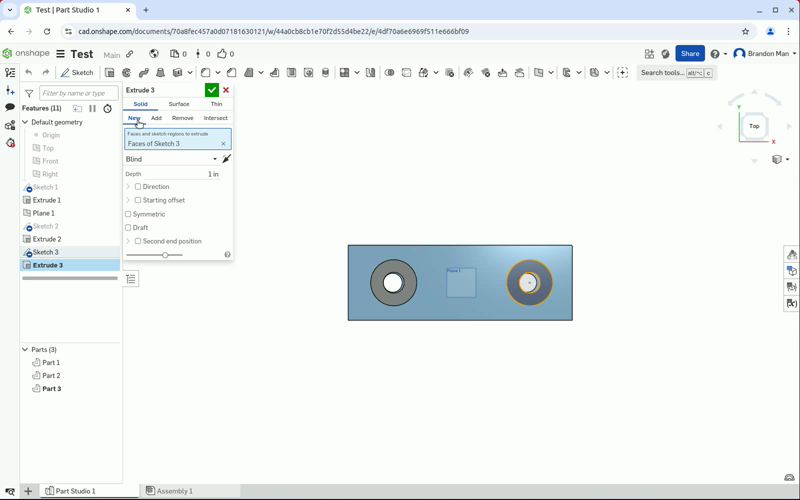
click(137, 120)
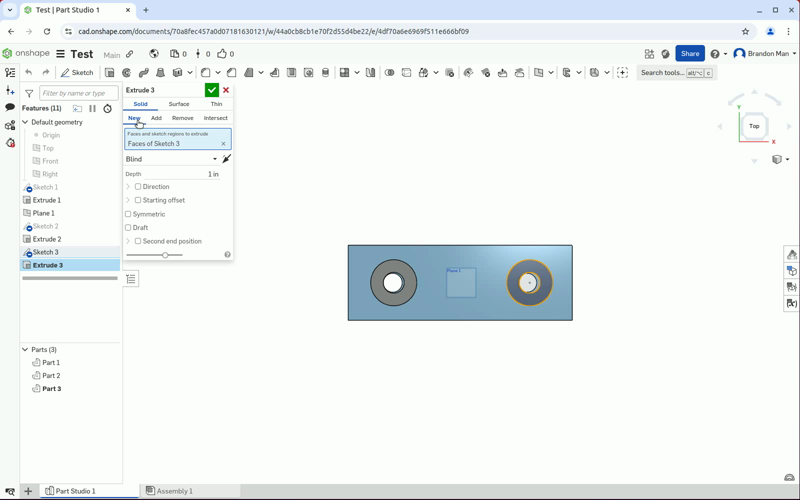
key(tab, 4)
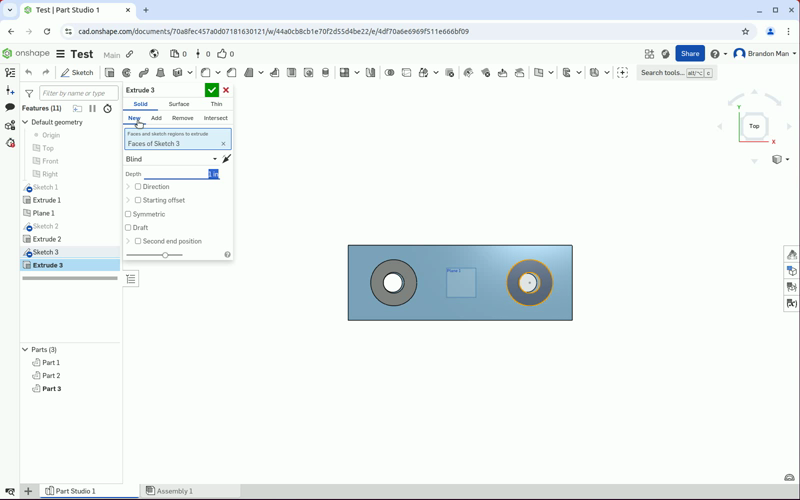
text(1.204)
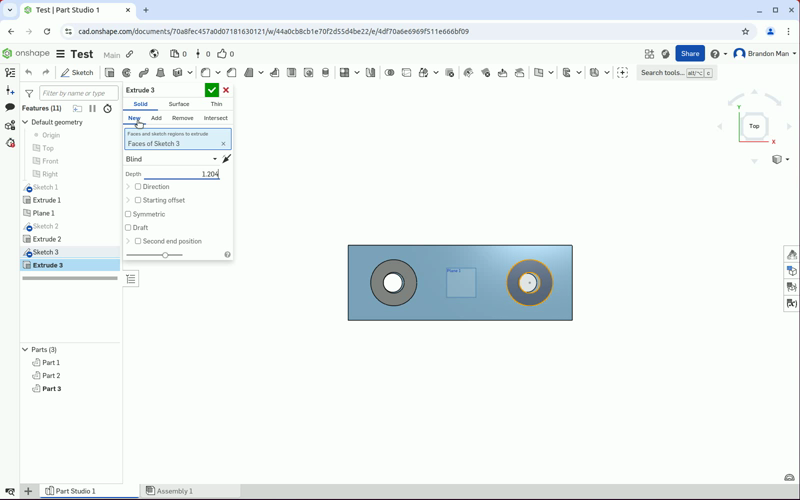
key(enter)
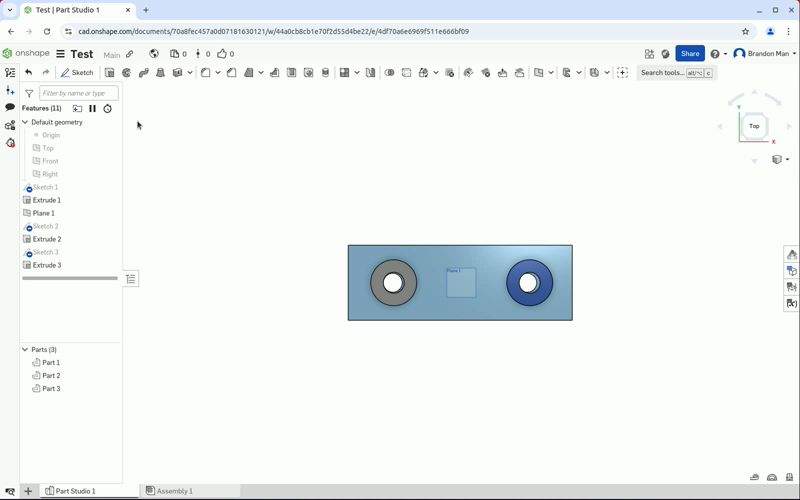
key(shift+h)
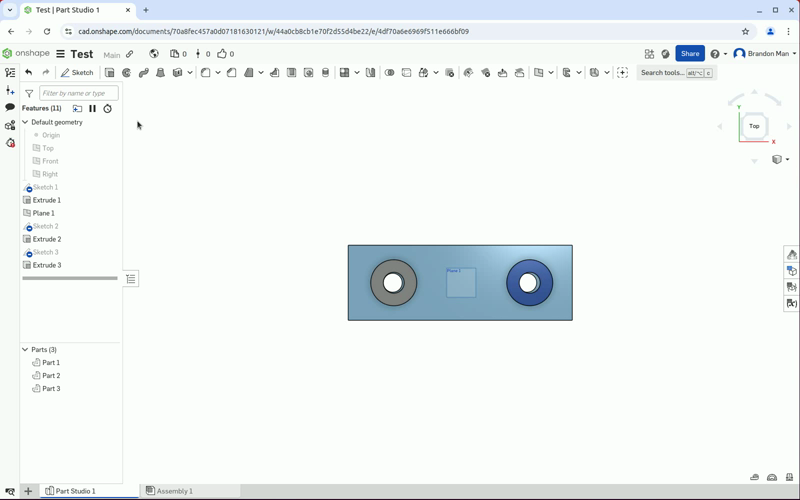
key(shift+h)
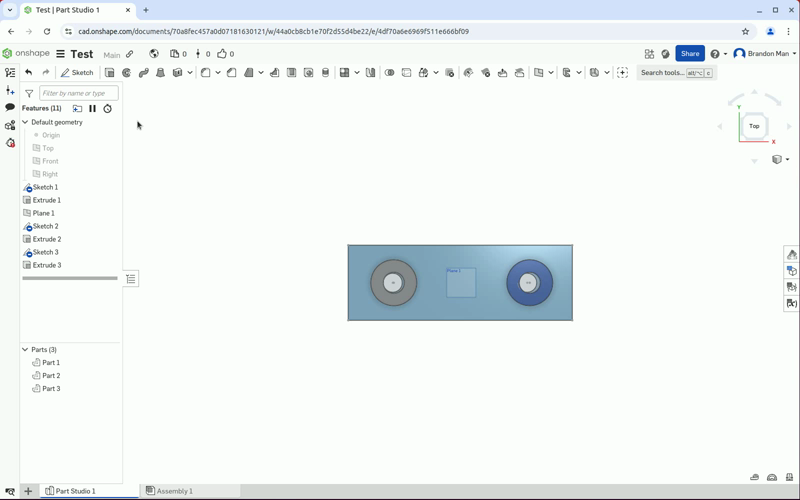
key(shift+7)
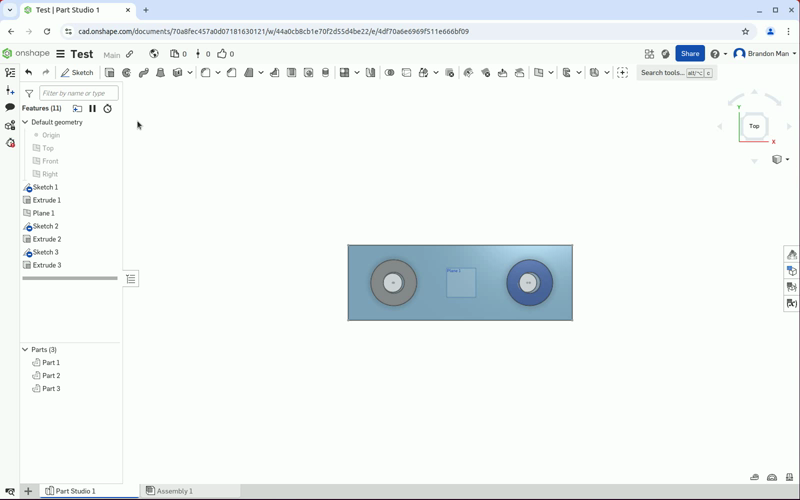
key(up, 3)
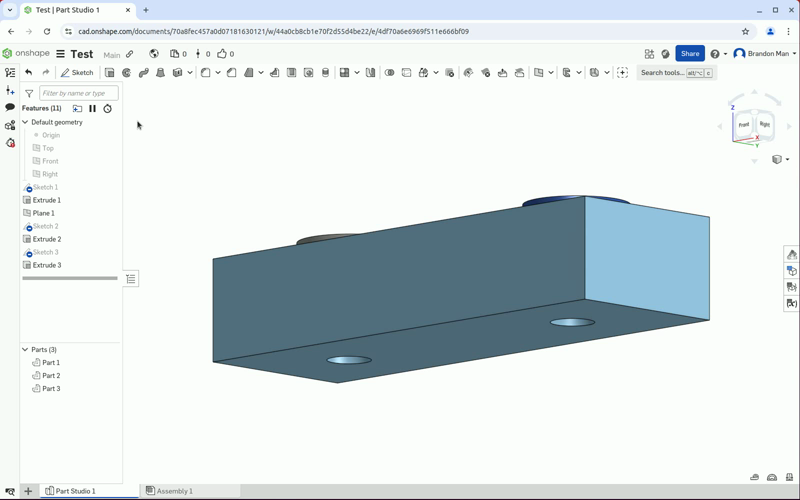
key(left, 3)
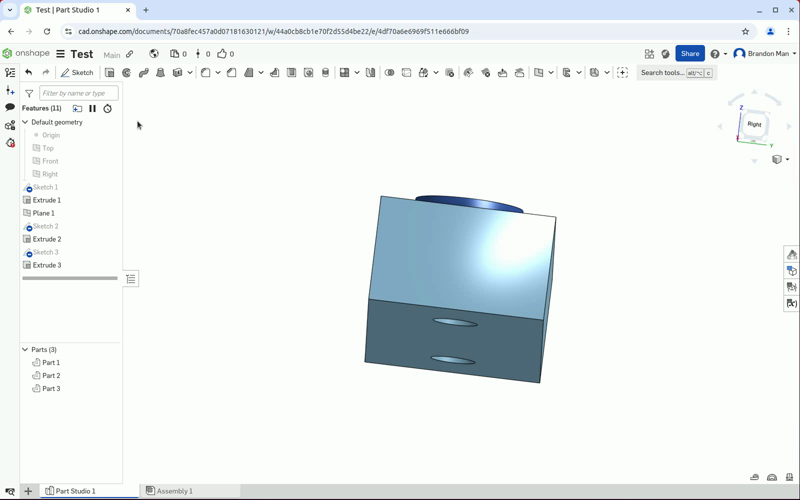
key(right, 3)
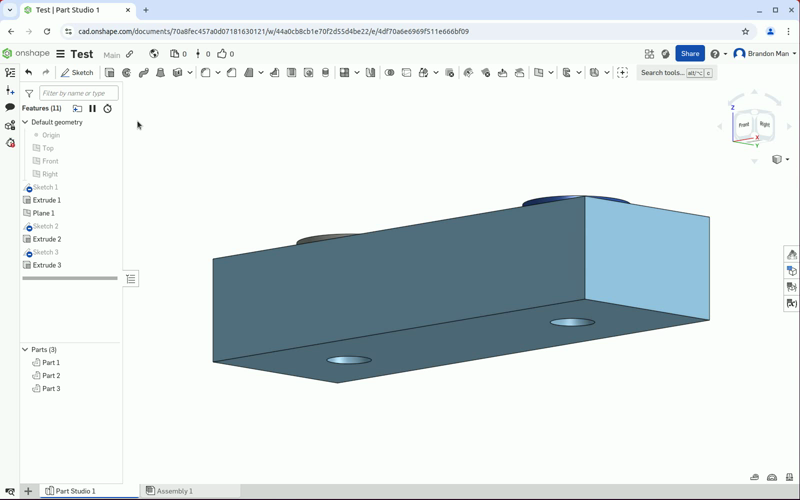
key(down, 3)
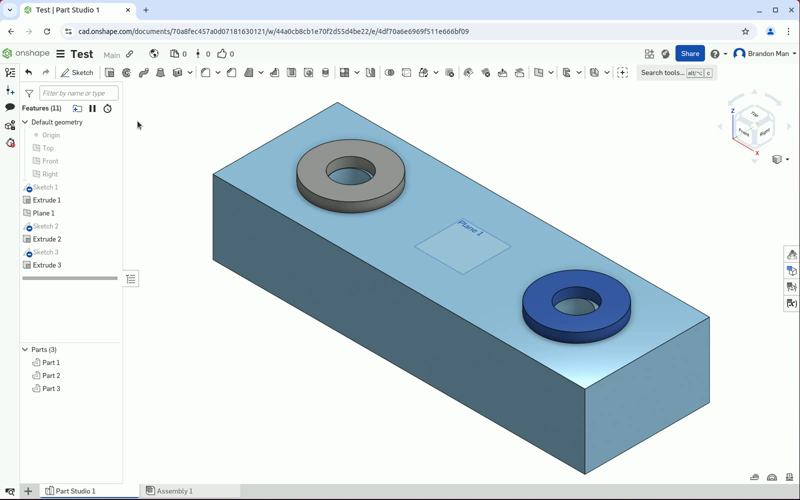
mouse_move(73, 189)
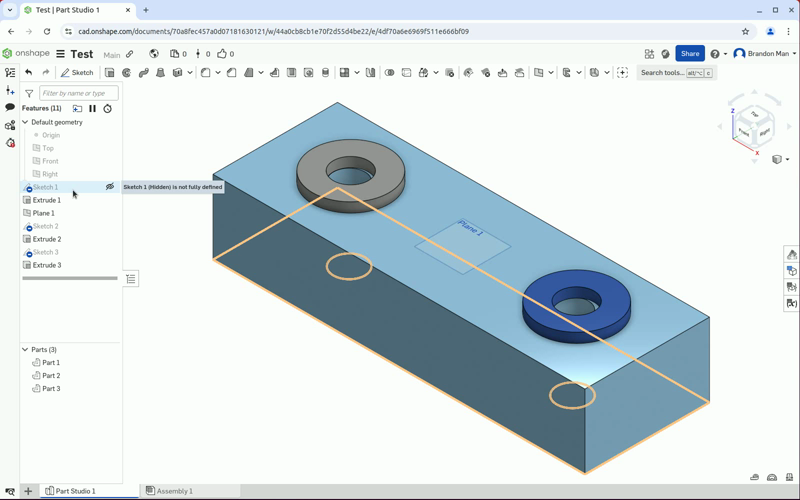
click(73, 189)